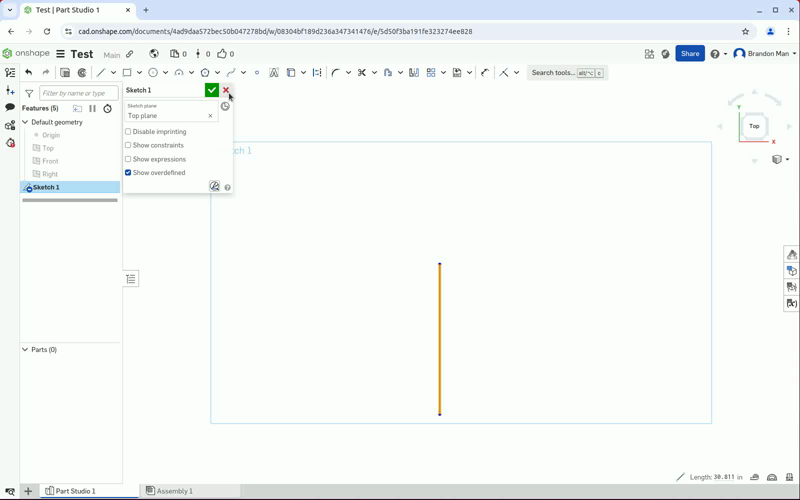
key(shift+h)
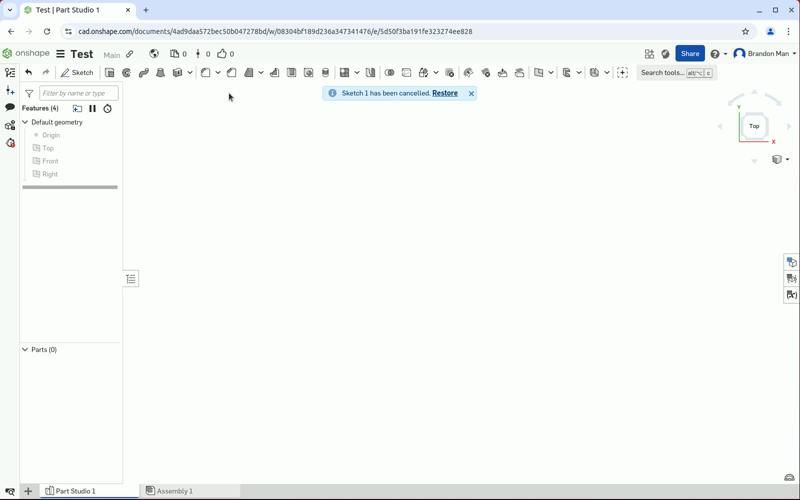
mouse_move(541, 75)
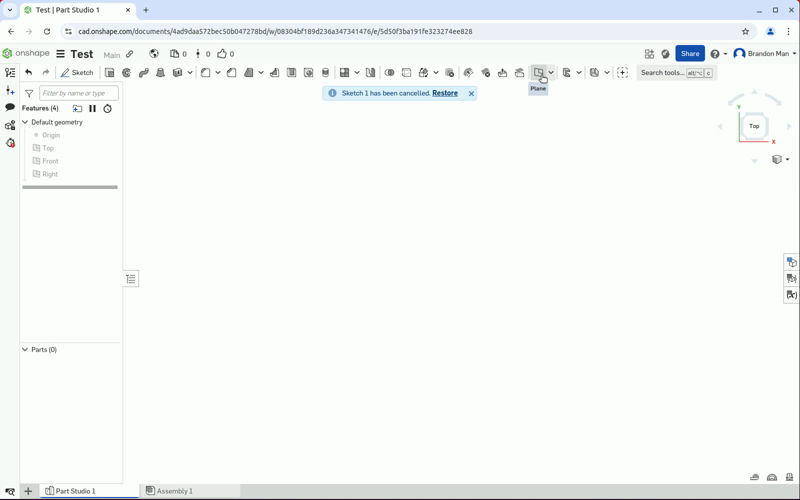
click(541, 75)
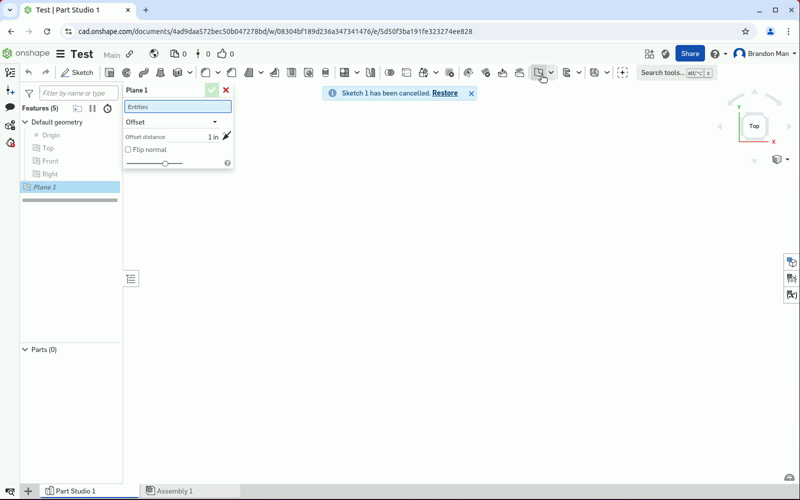
mouse_move(73, 150)
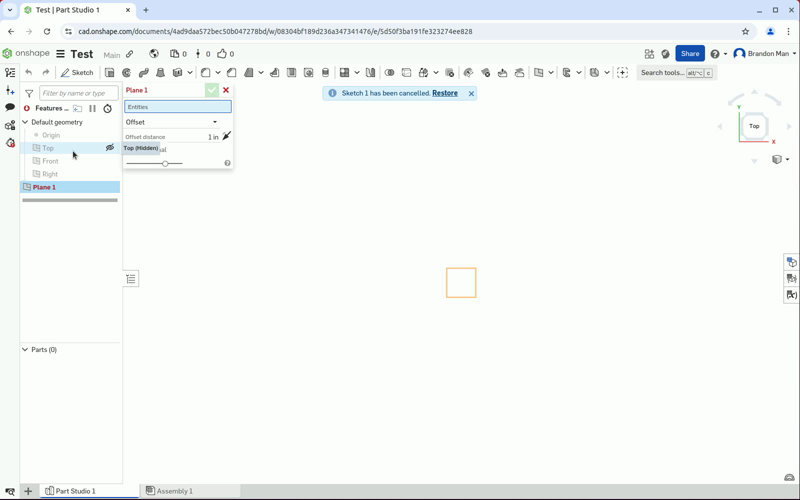
click(73, 150)
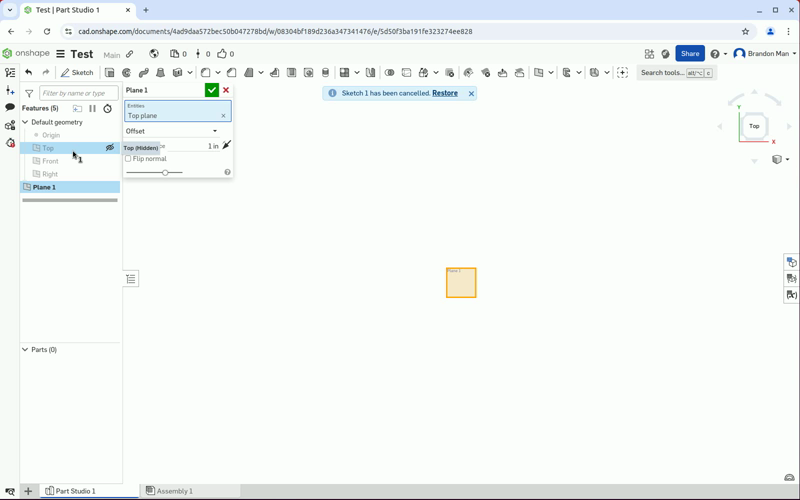
key(tab, 2)
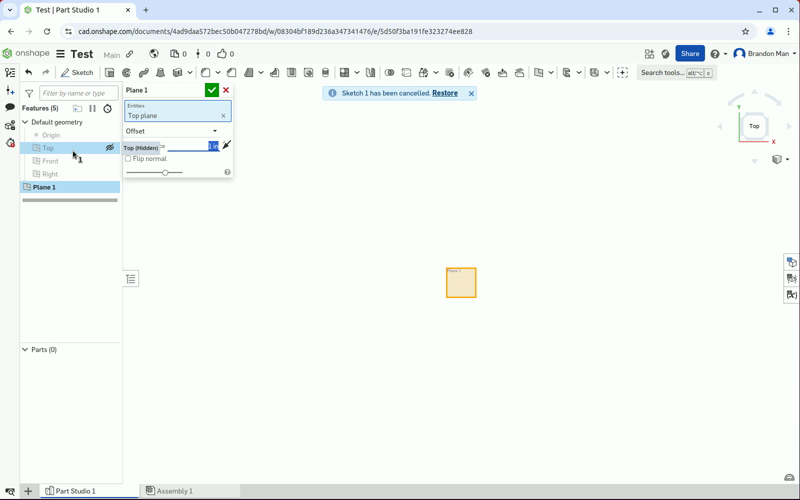
text(13.495)
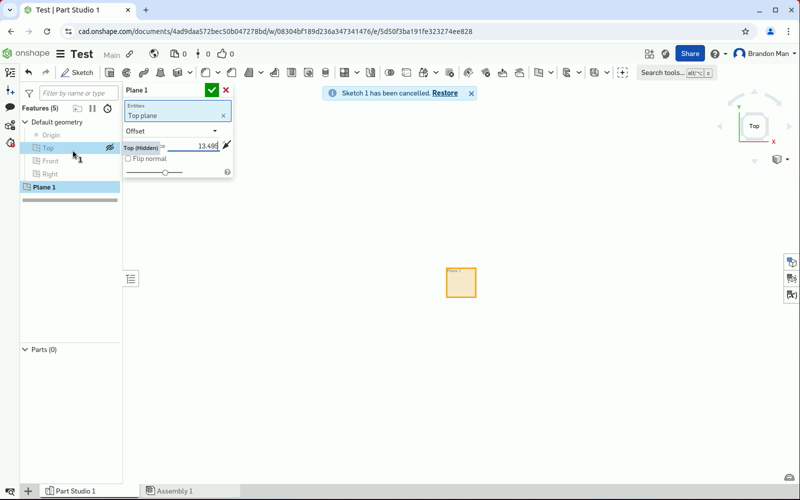
key(enter, 2)
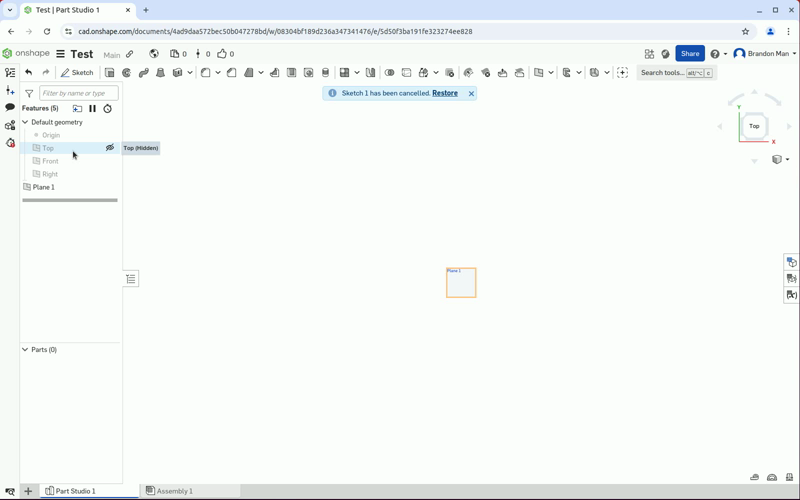
key(shift+s)
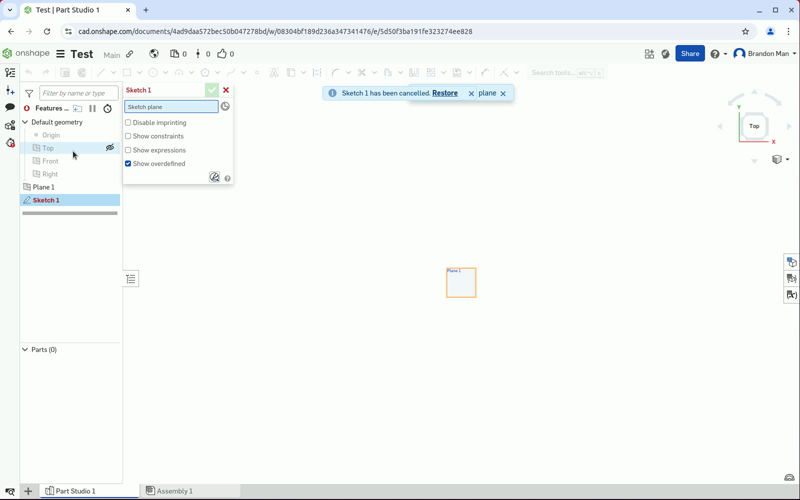
mouse_move(73, 189)
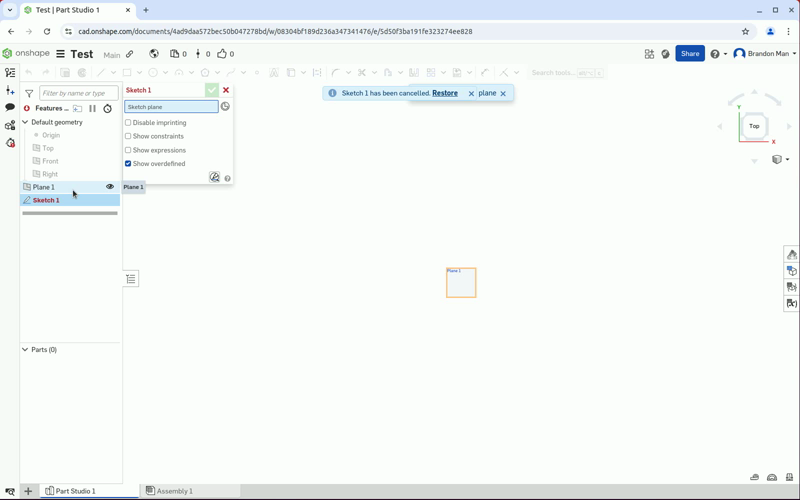
click(73, 189)
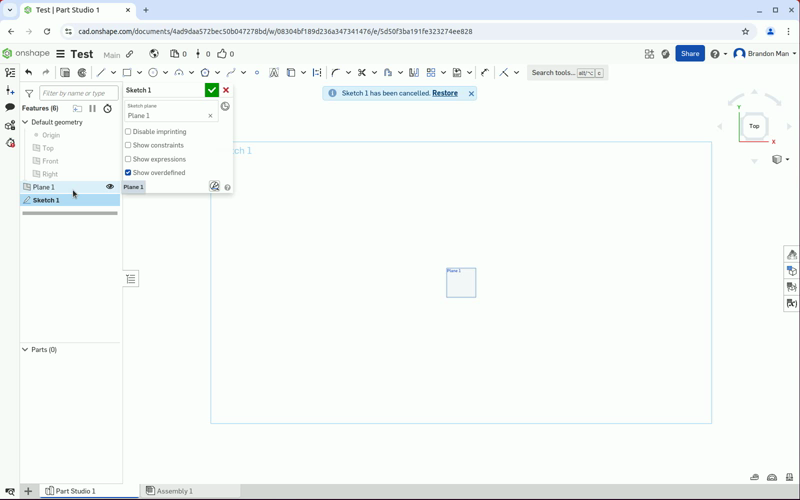
mouse_move(73, 352)
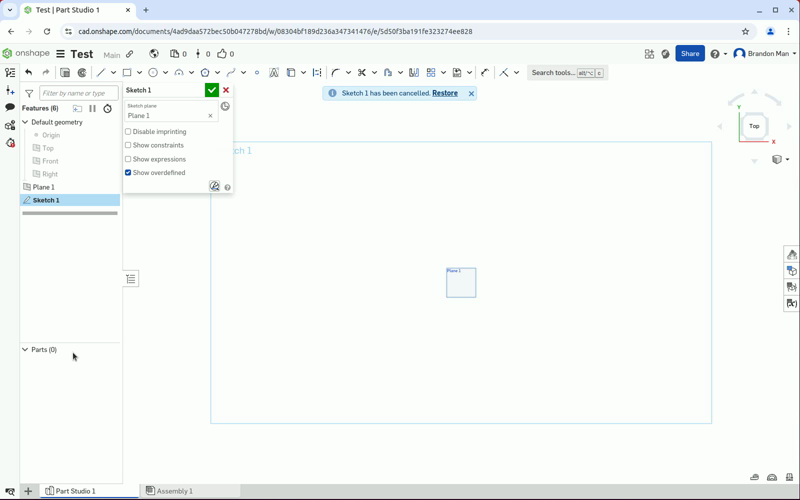
key(y)
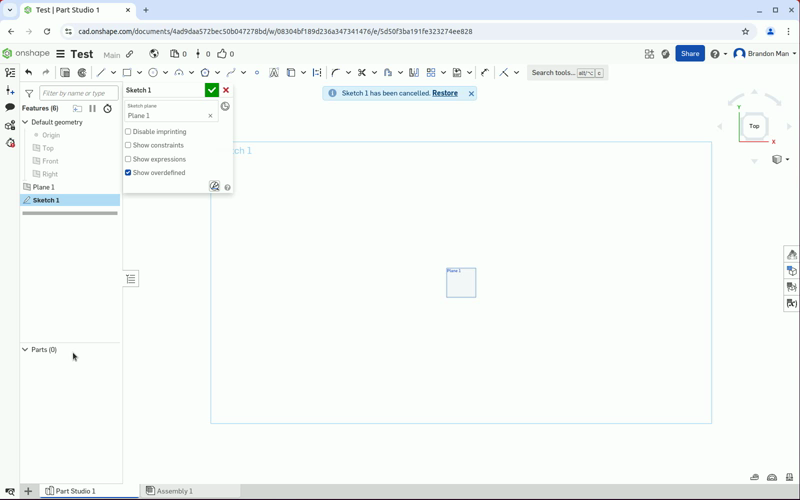
key(c)
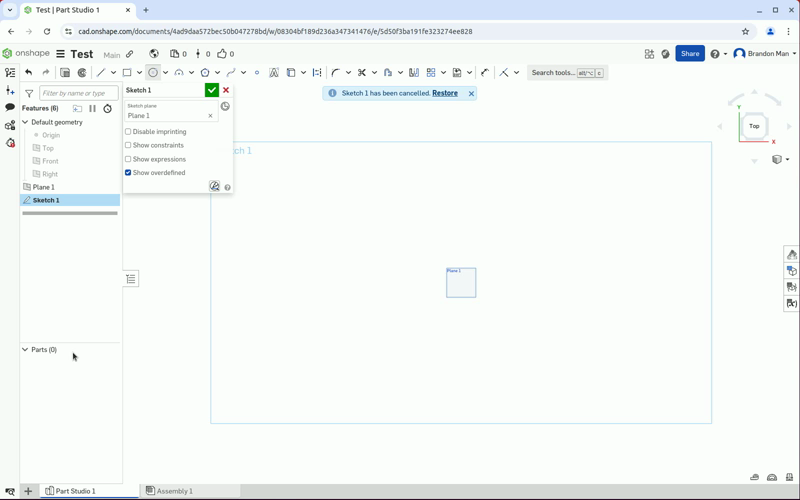
key_down(shift)
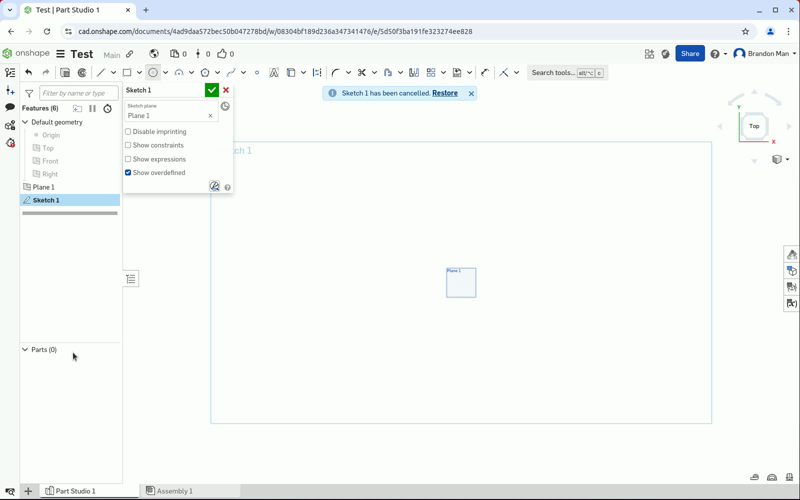
mouse_move(461, 282)
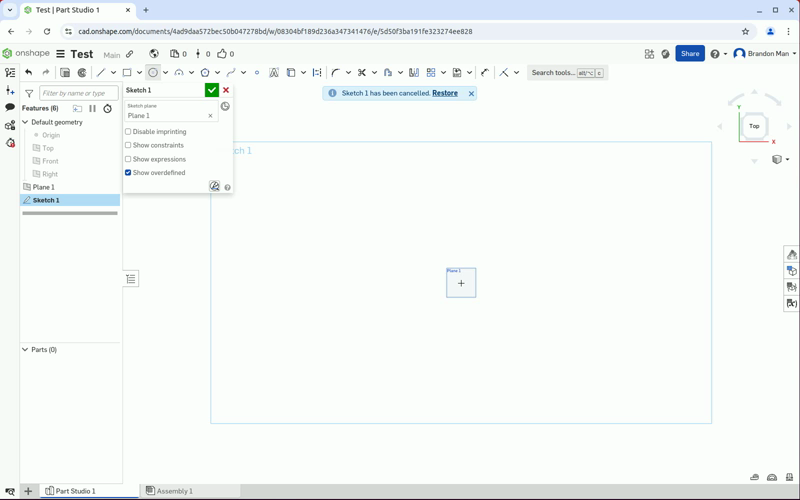
click(461, 282)
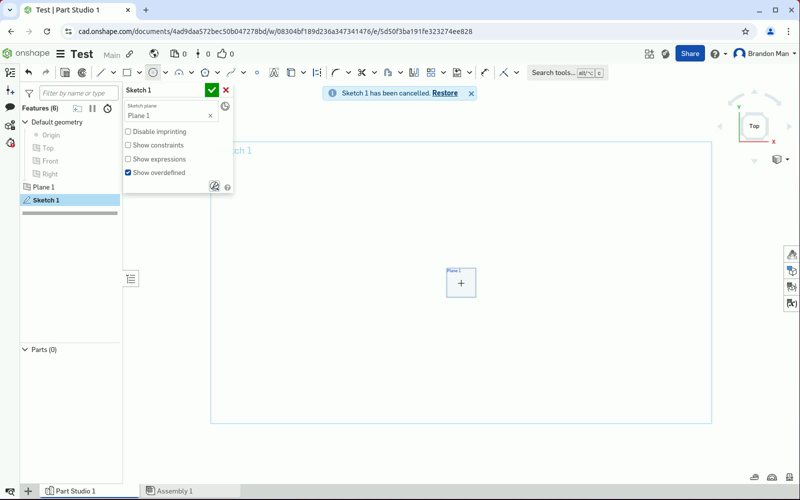
key_up(shift)
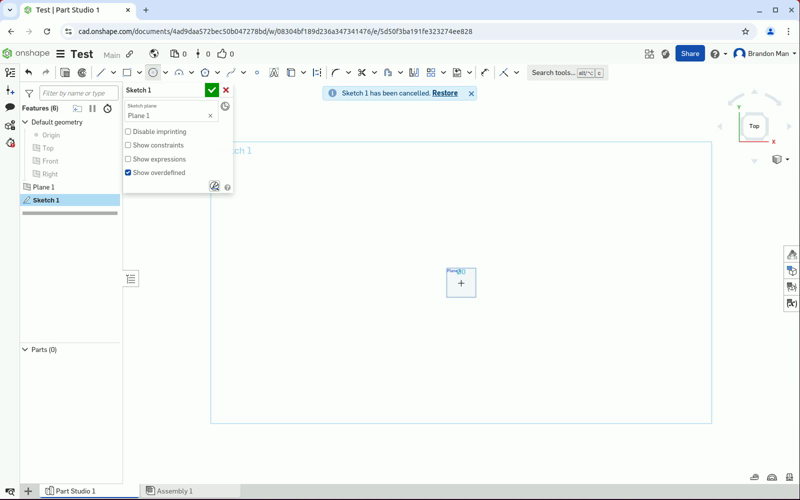
mouse_move(480, 282)
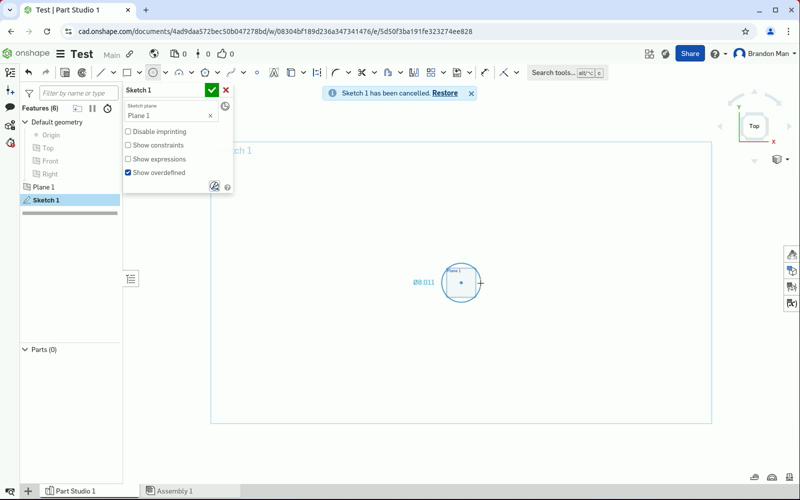
click(480, 282)
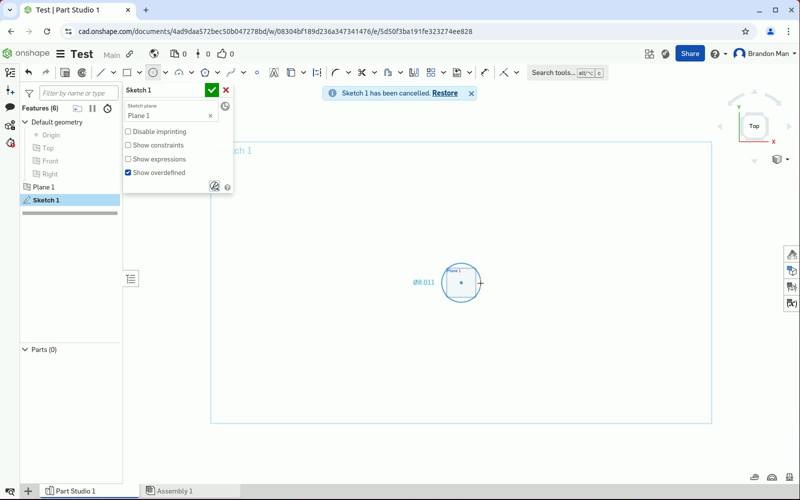
key(esc)
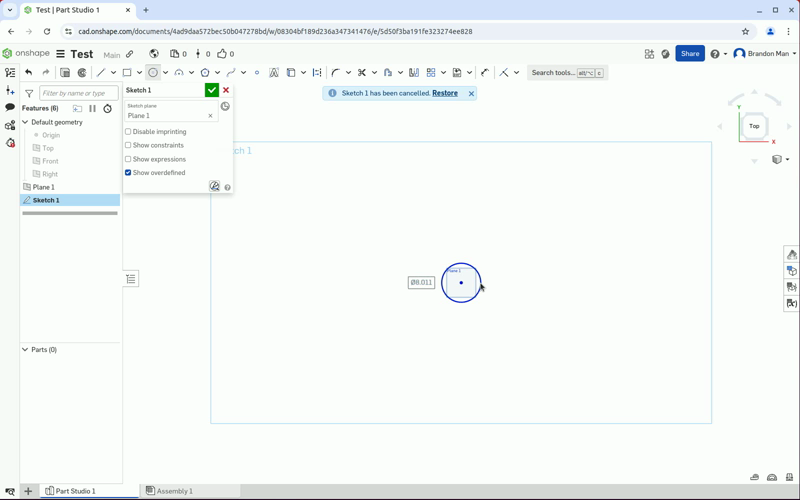
mouse_move(450, 274)
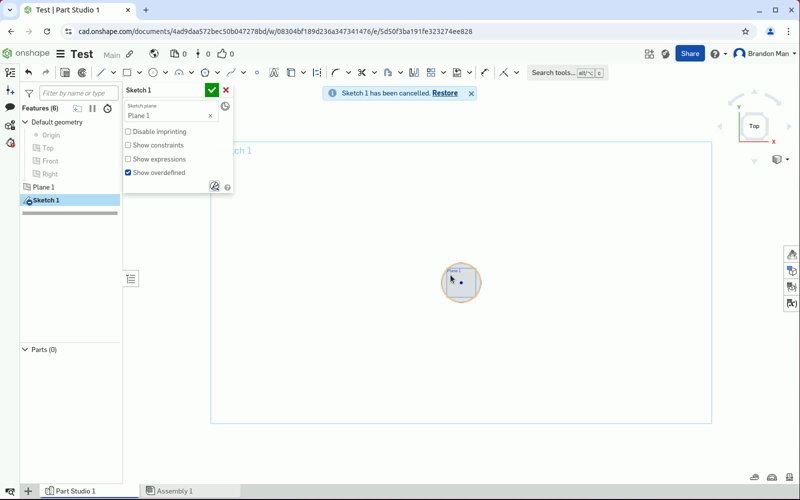
scroll(6)
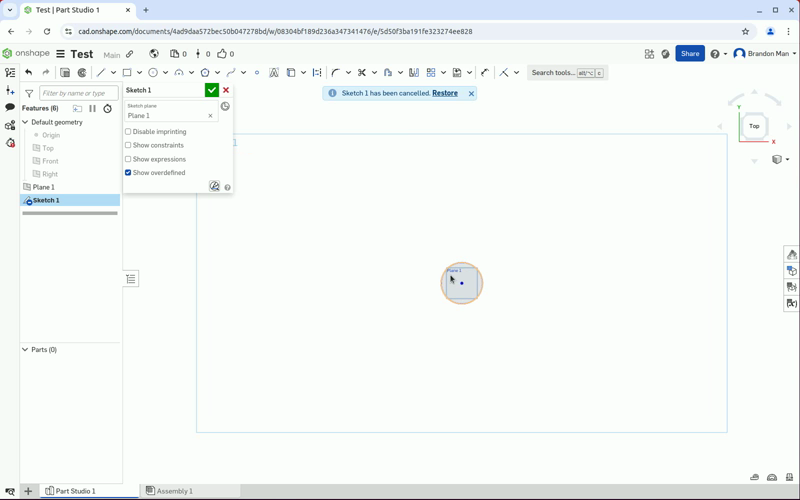
scroll(6)
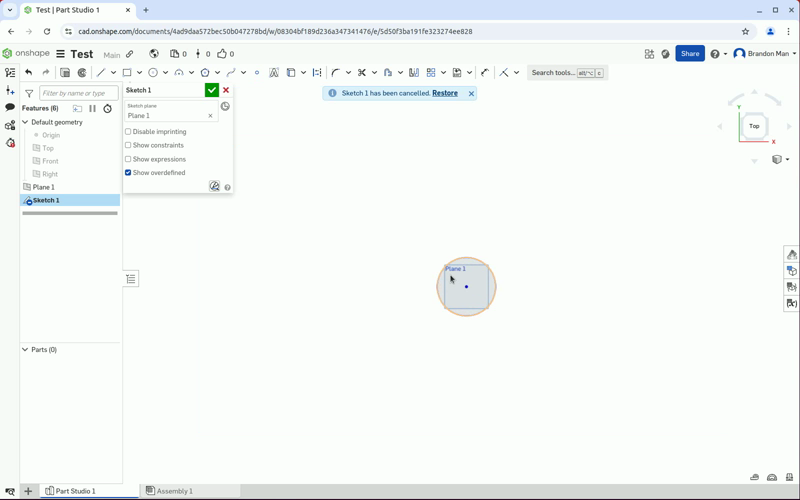
scroll(6)
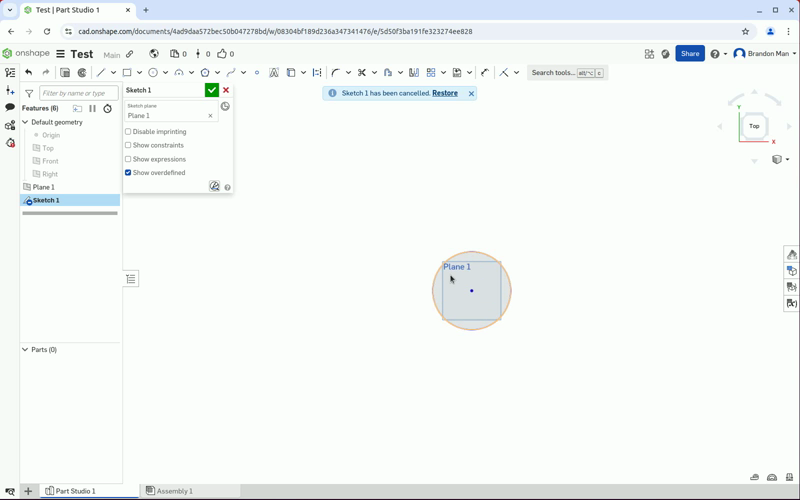
scroll(6)
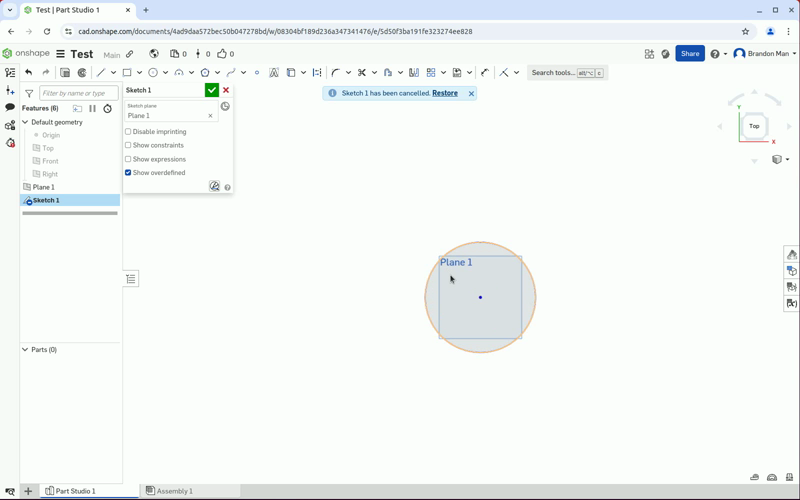
scroll(6)
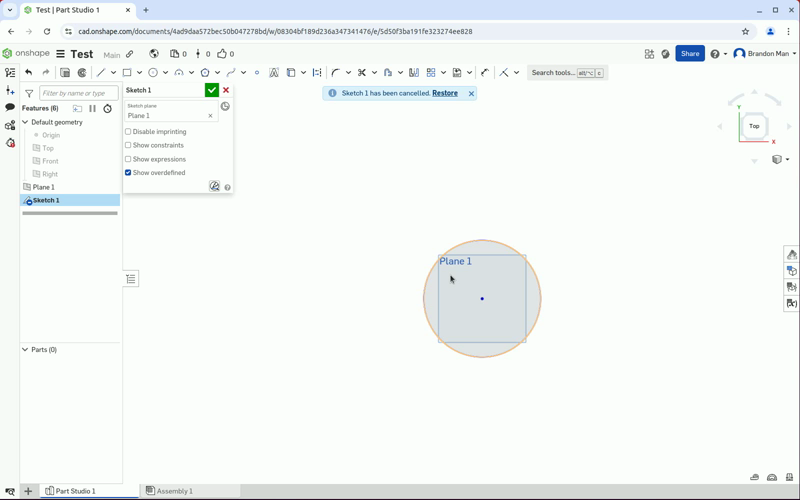
scroll(6)
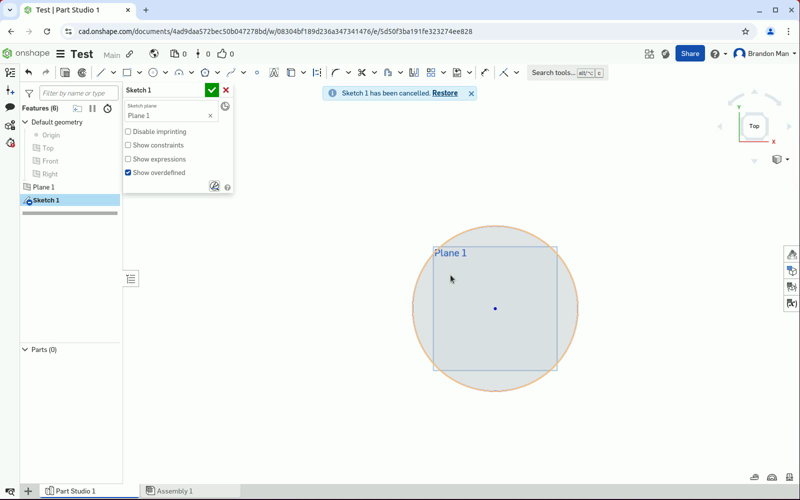
scroll(6)
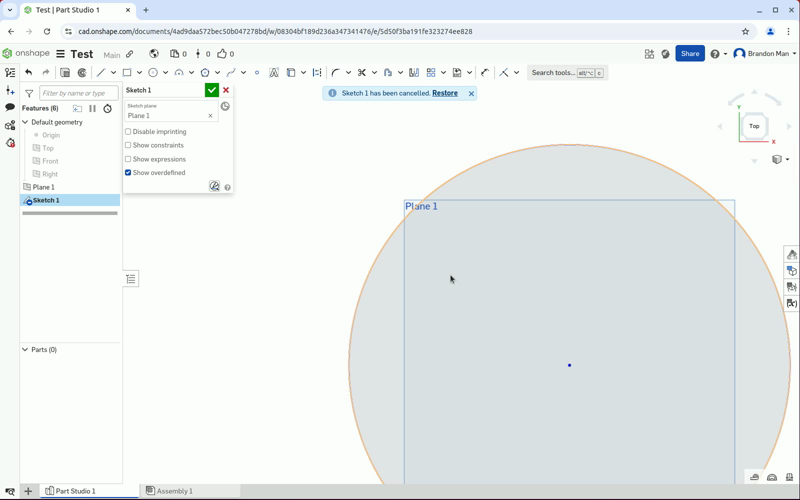
click(450, 274)
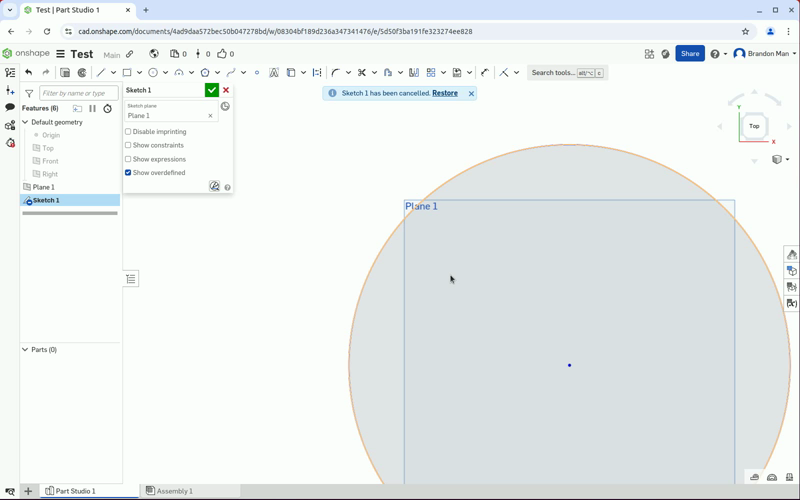
scroll(-6)
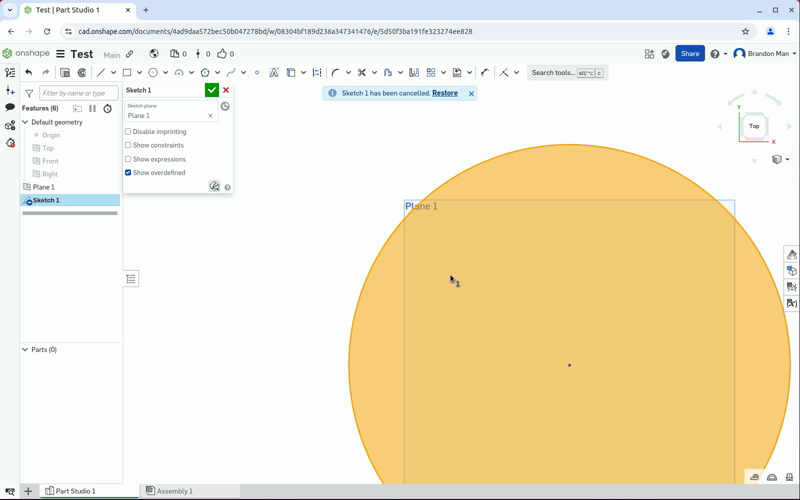
scroll(-6)
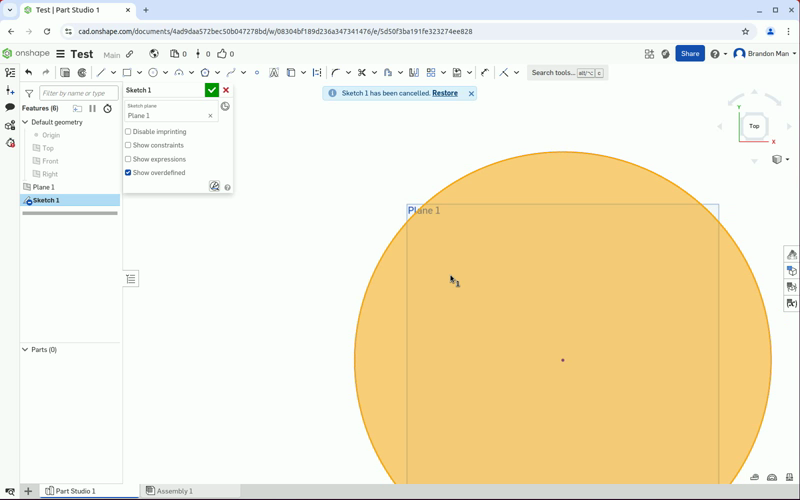
scroll(-6)
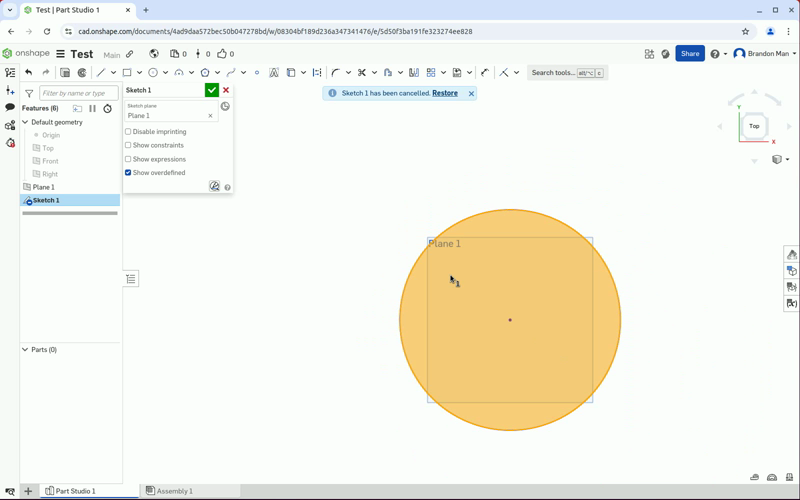
scroll(-6)
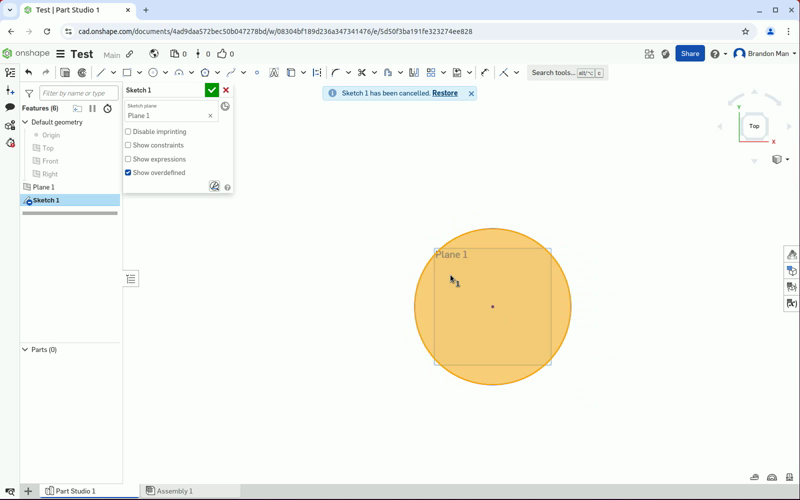
scroll(-6)
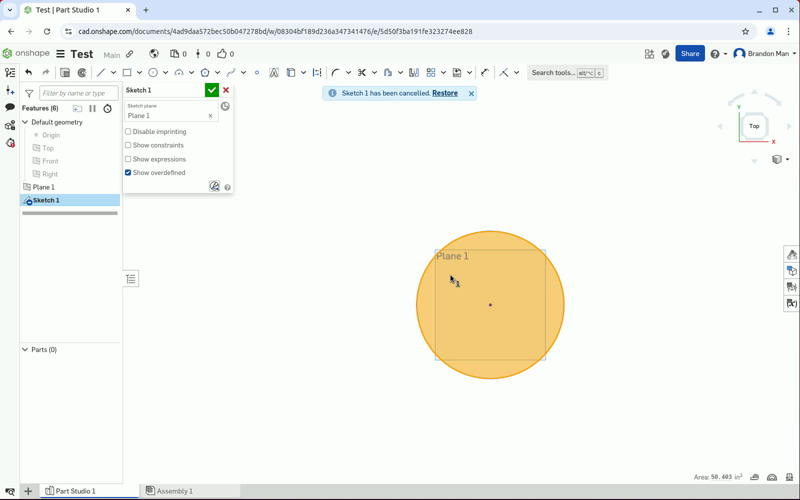
scroll(-6)
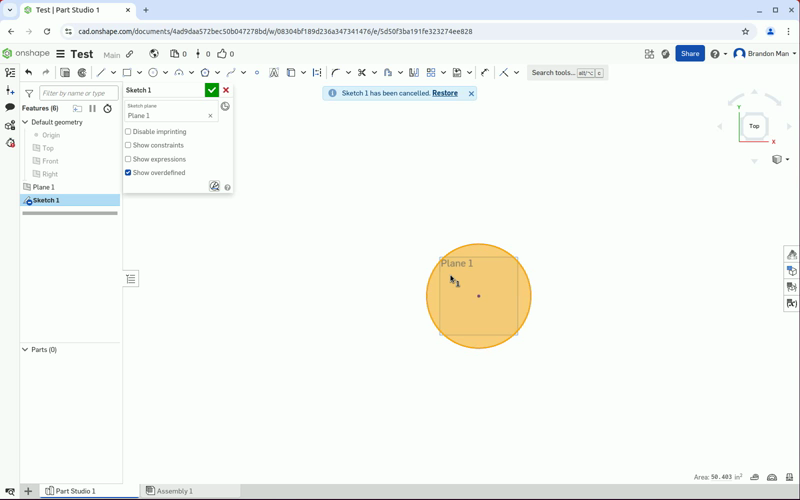
scroll(-6)
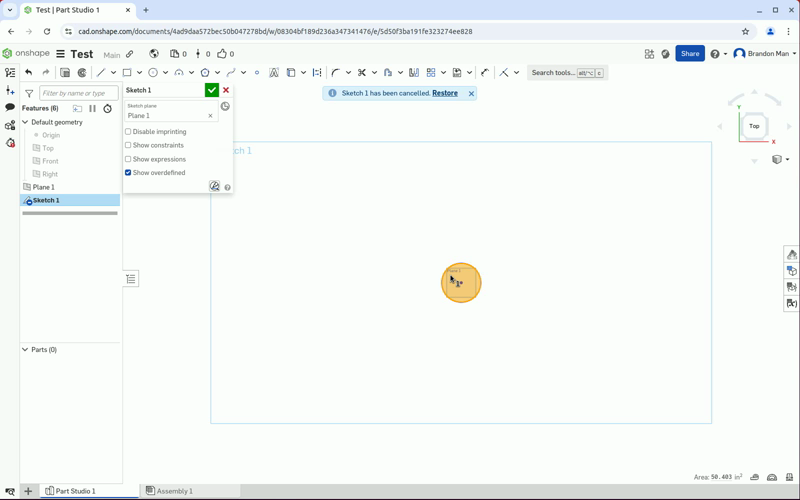
mouse_move(73, 352)
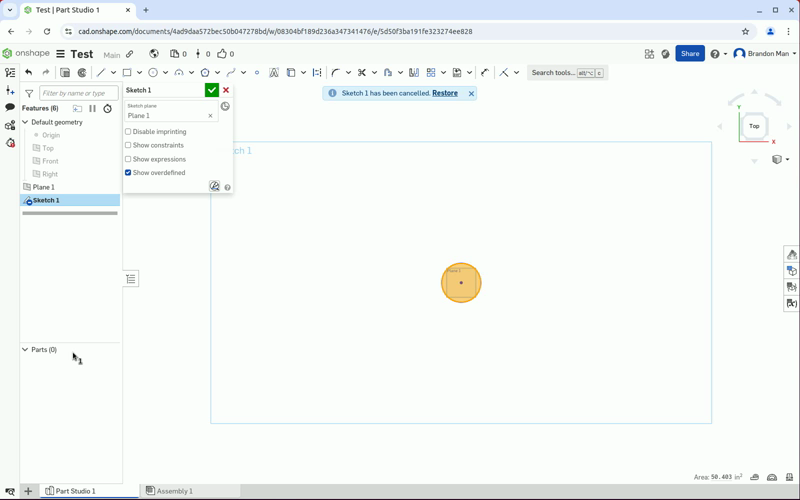
key(shift+y)
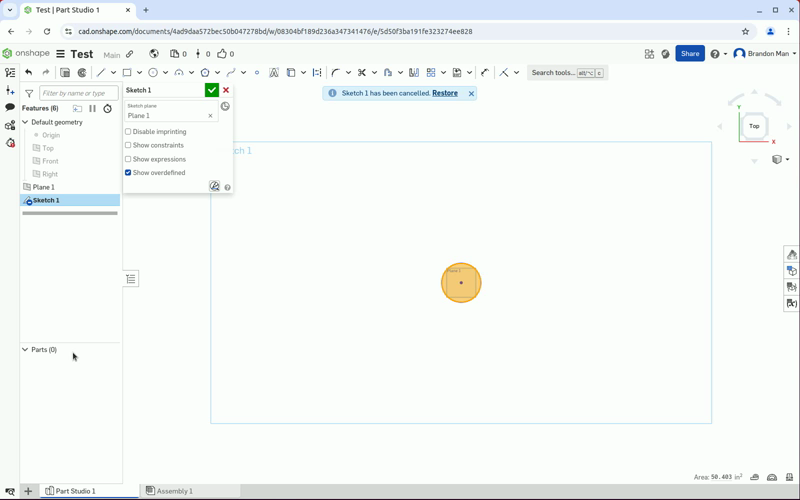
key(shift+e)
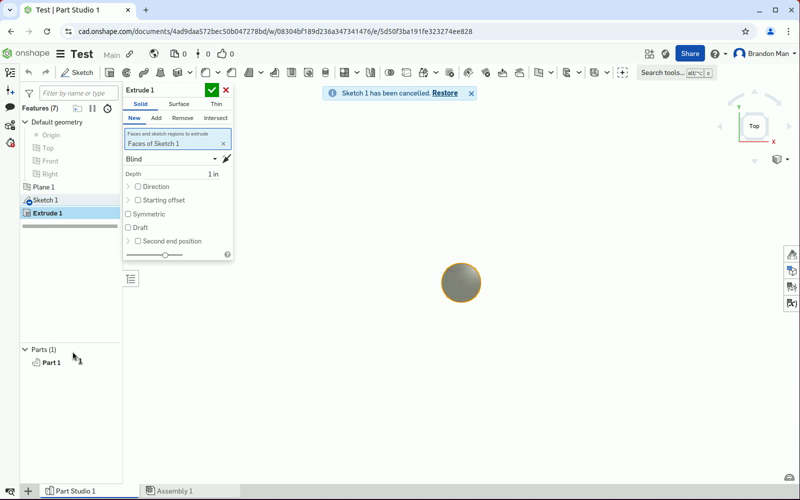
mouse_move(143, 106)
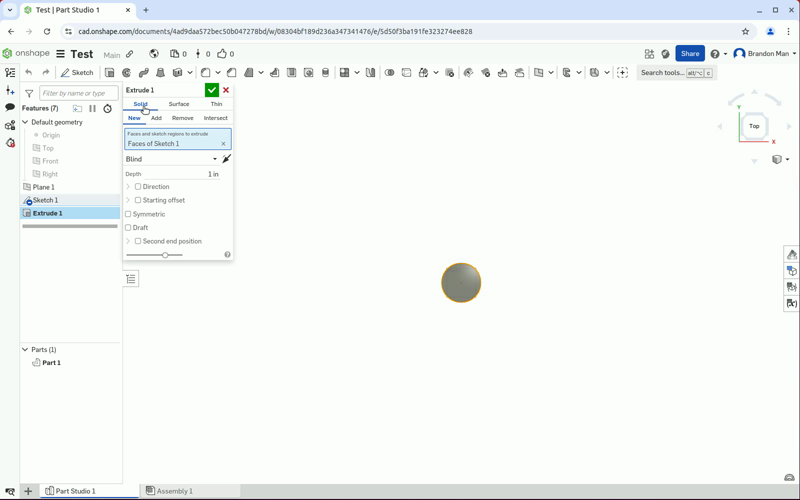
click(143, 106)
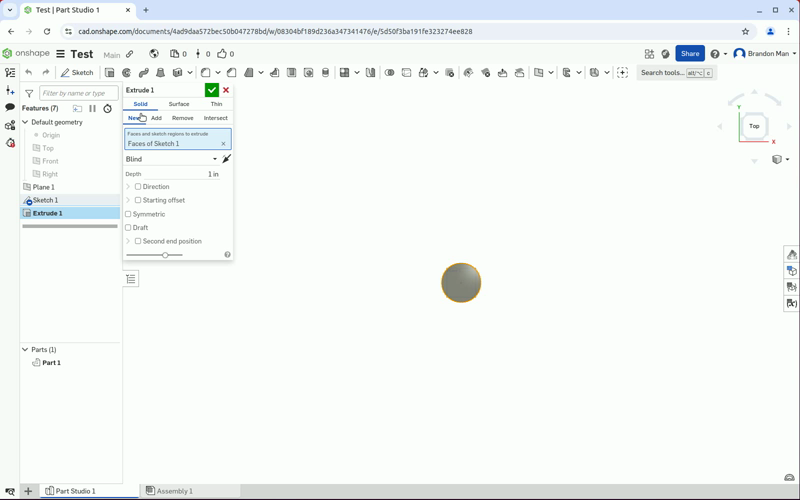
mouse_move(137, 120)
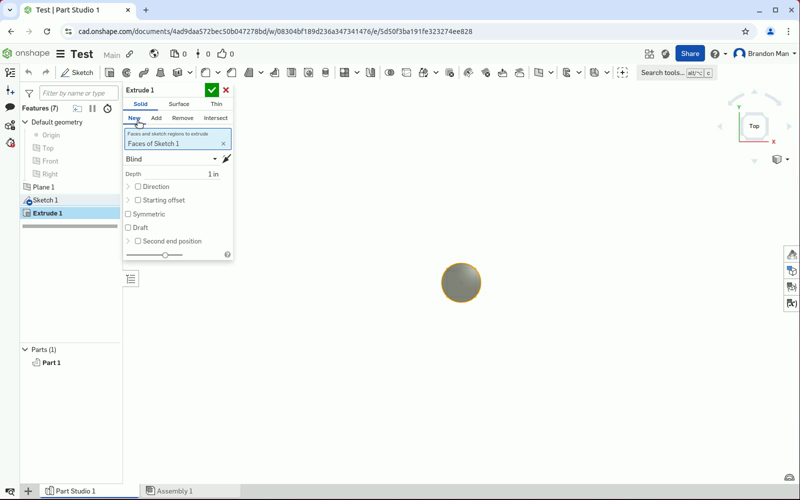
click(137, 120)
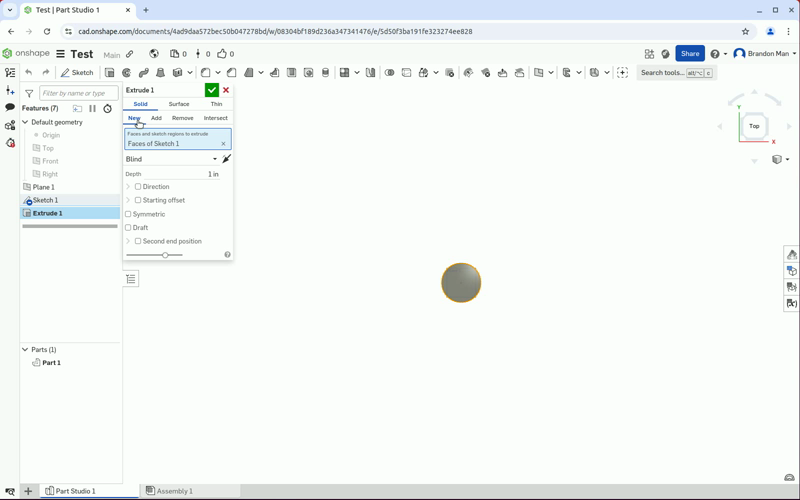
key(tab, 4)
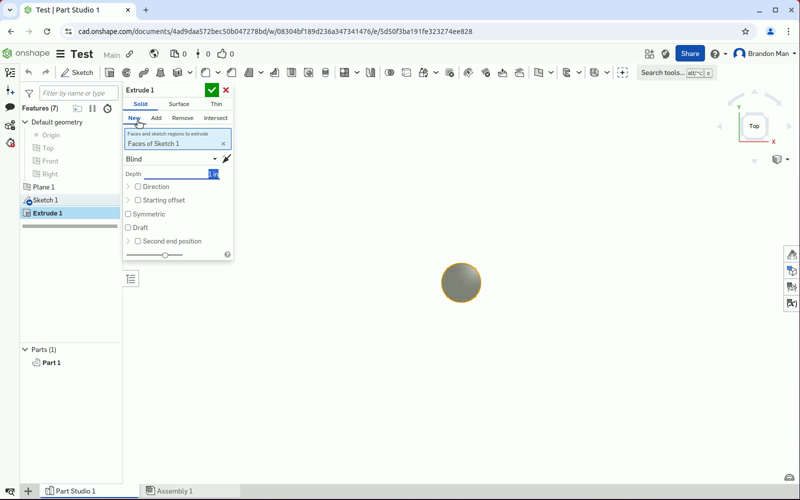
text(9.628)
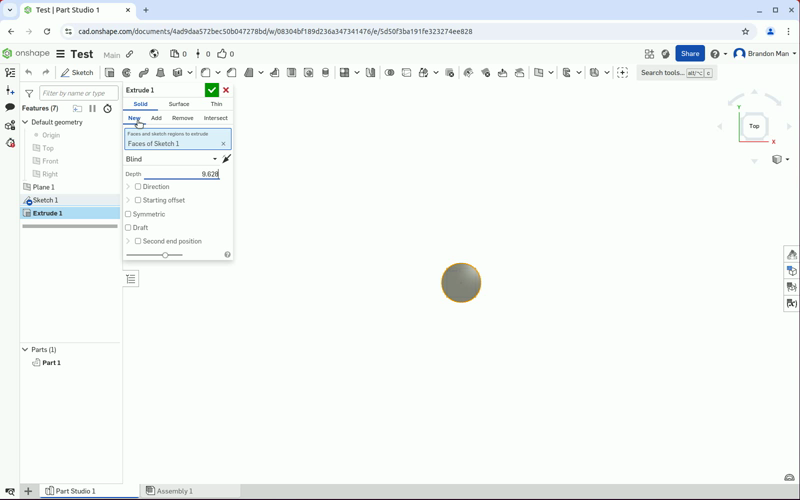
key(enter)
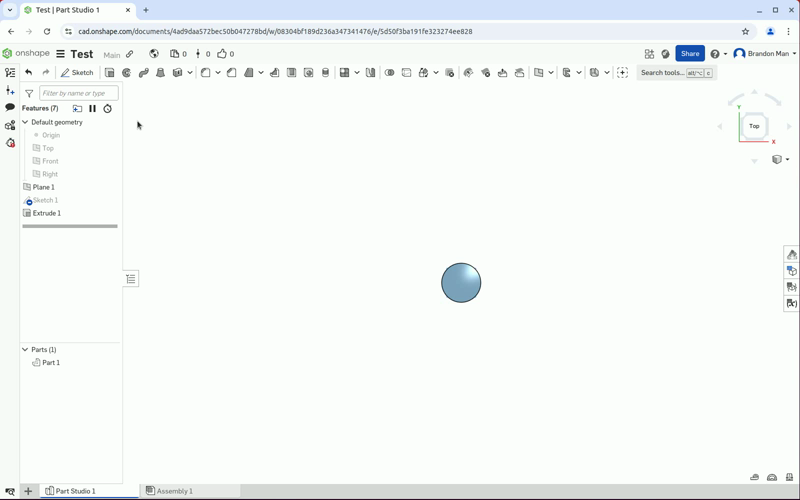
key(shift+h)
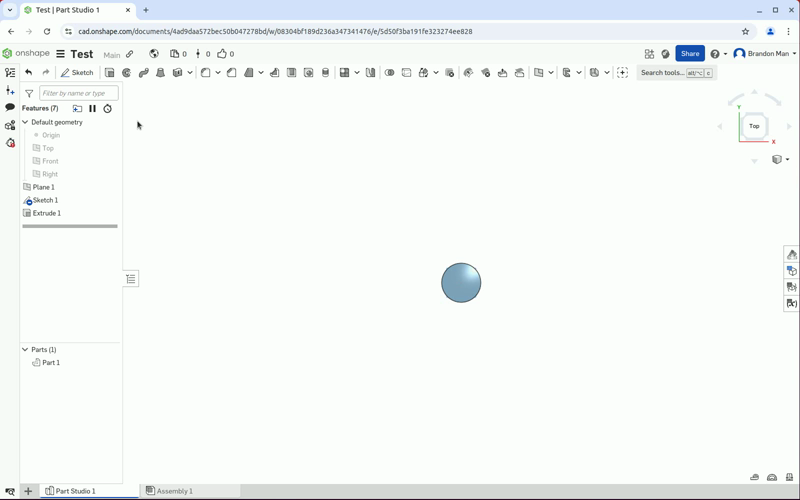
key(shift+h)
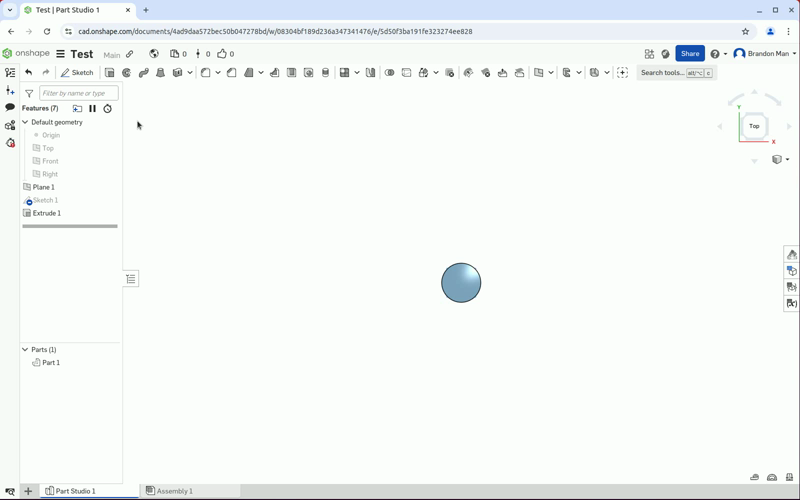
mouse_move(73, 189)
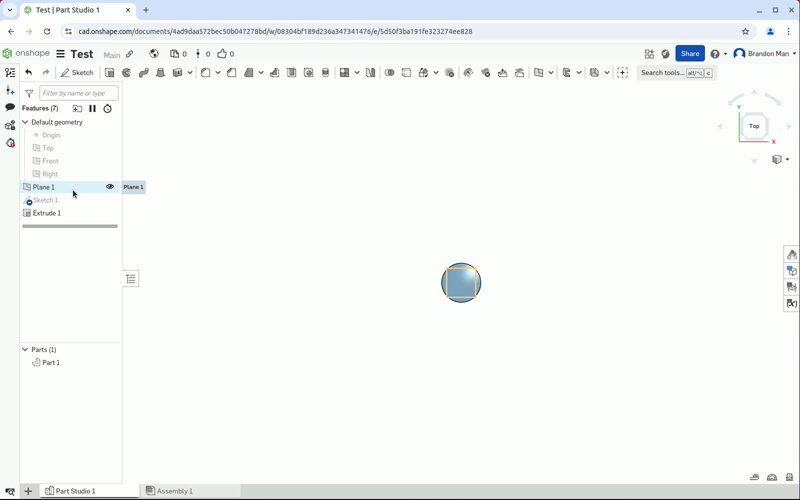
click(73, 189)
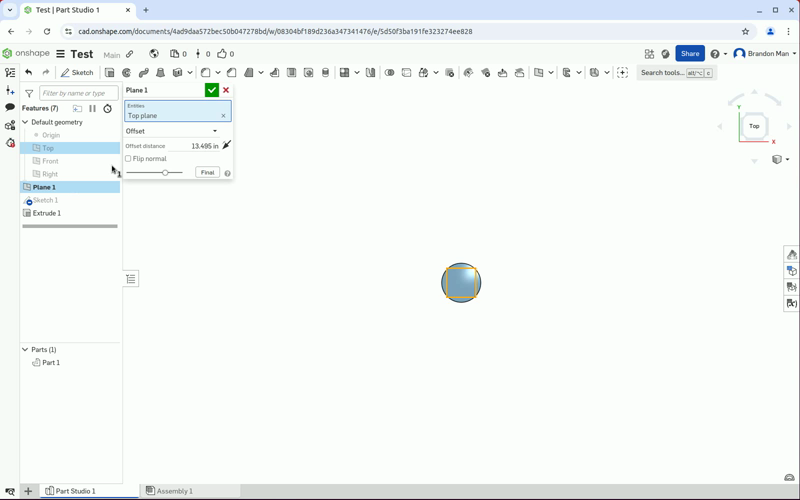
mouse_move(229, 92)
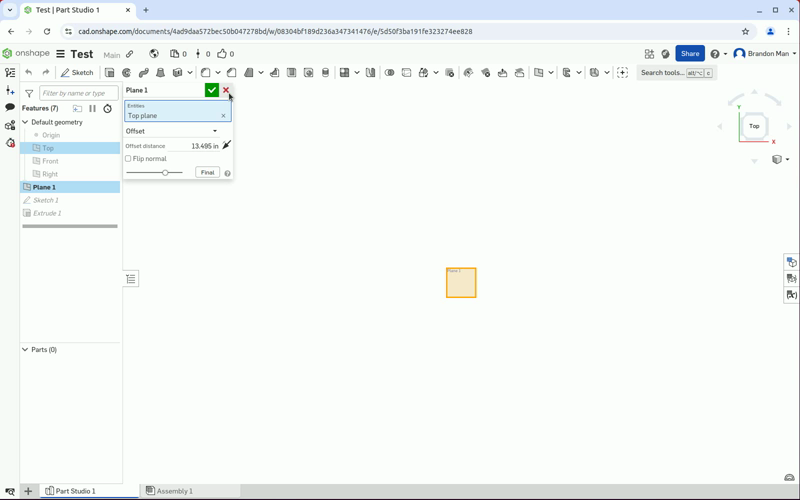
click(229, 92)
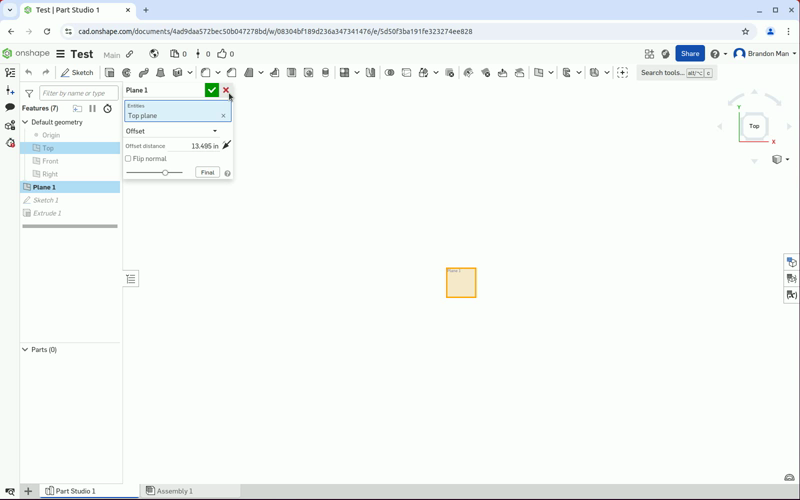
key(shift+s)
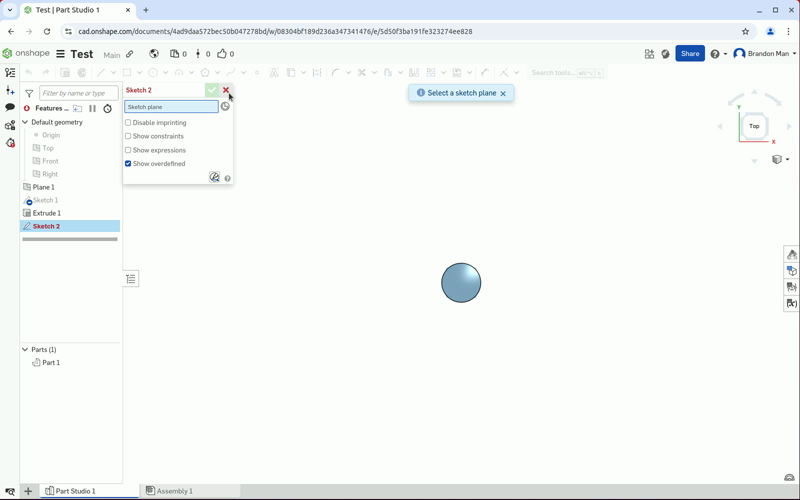
mouse_move(73, 189)
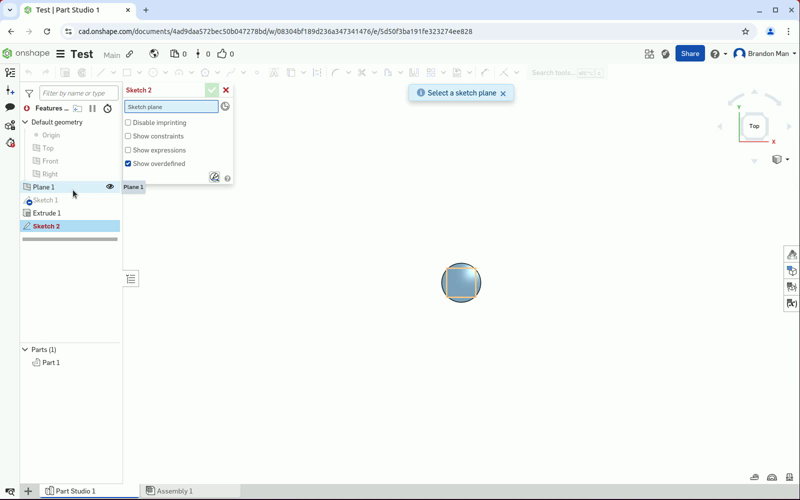
click(73, 189)
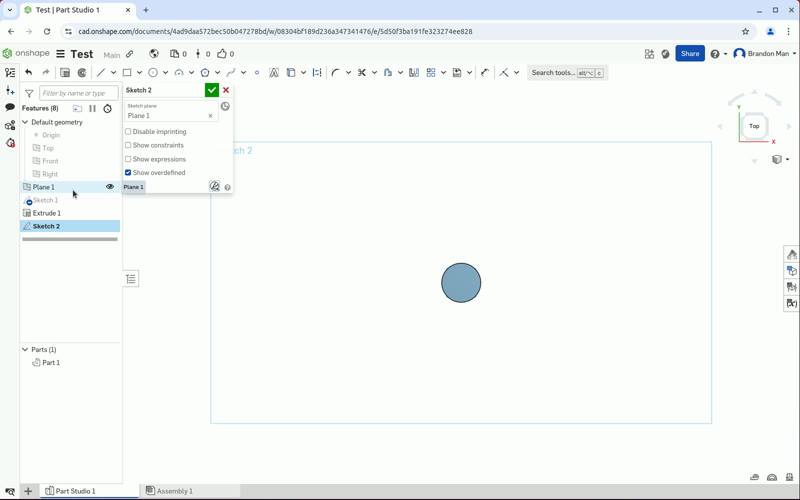
mouse_move(73, 352)
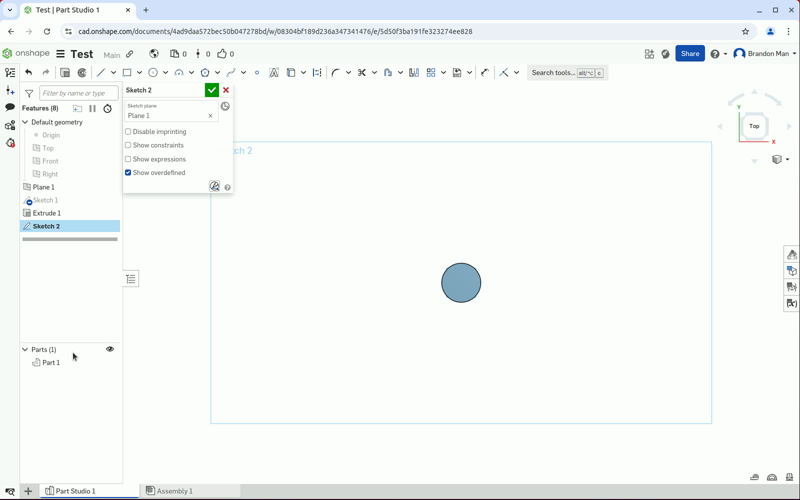
key(y)
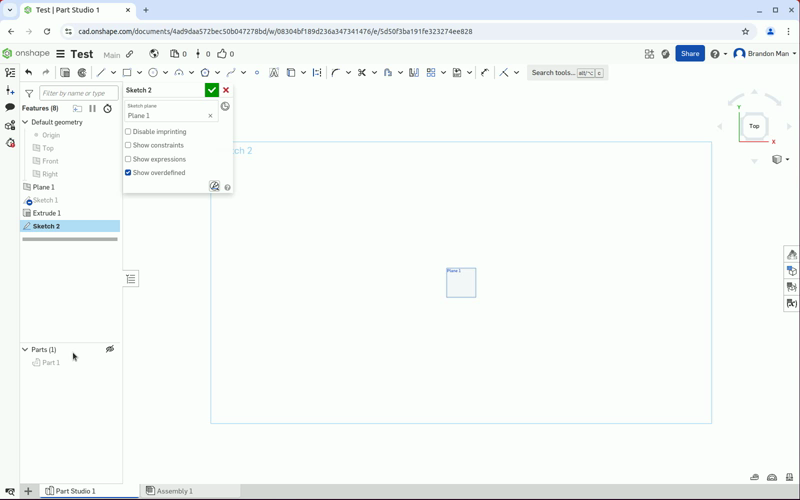
key(c)
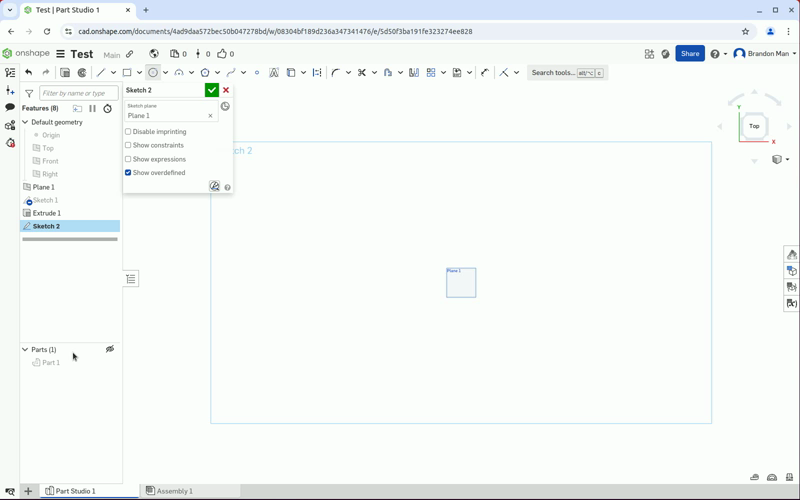
key_down(shift)
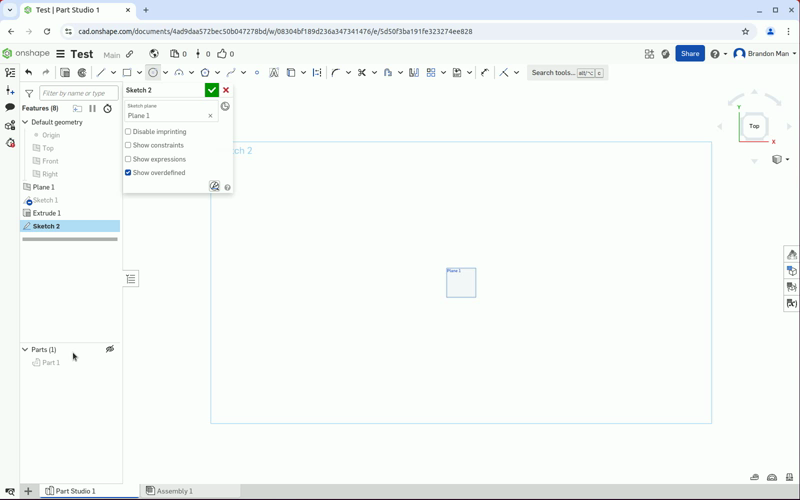
mouse_move(461, 282)
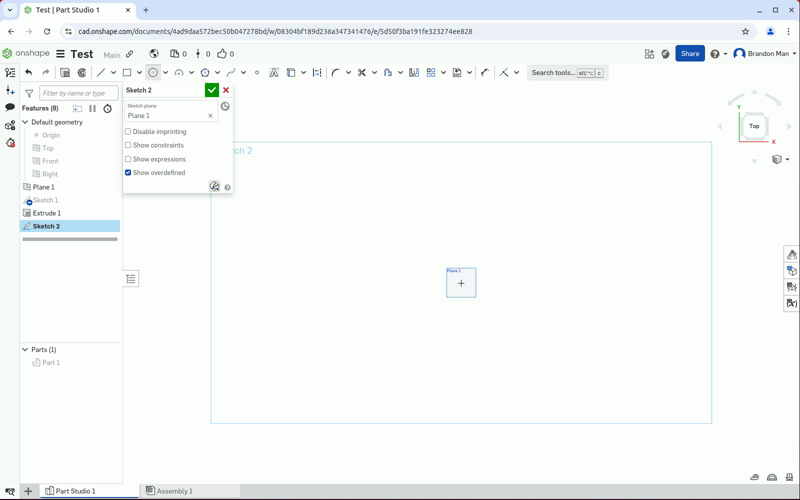
click(461, 282)
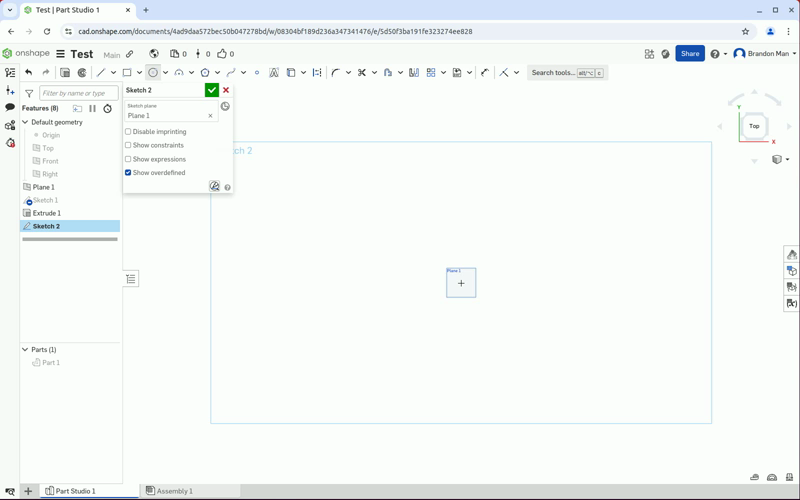
key_up(shift)
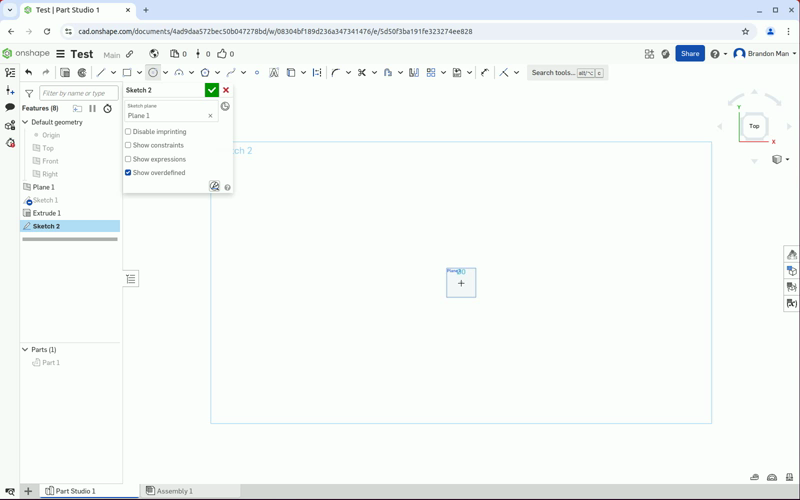
mouse_move(555, 282)
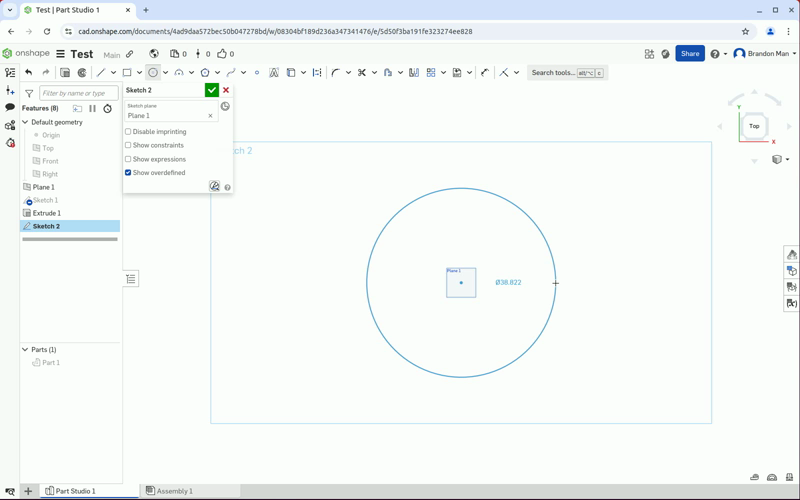
click(555, 282)
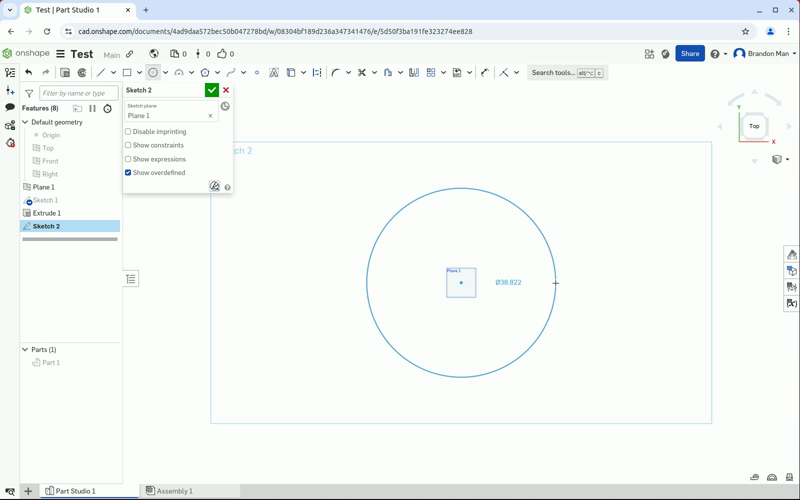
key(esc)
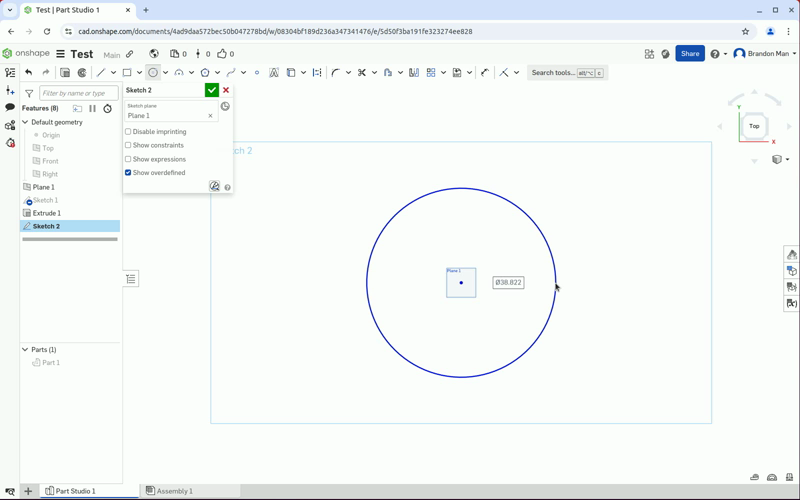
key(c)
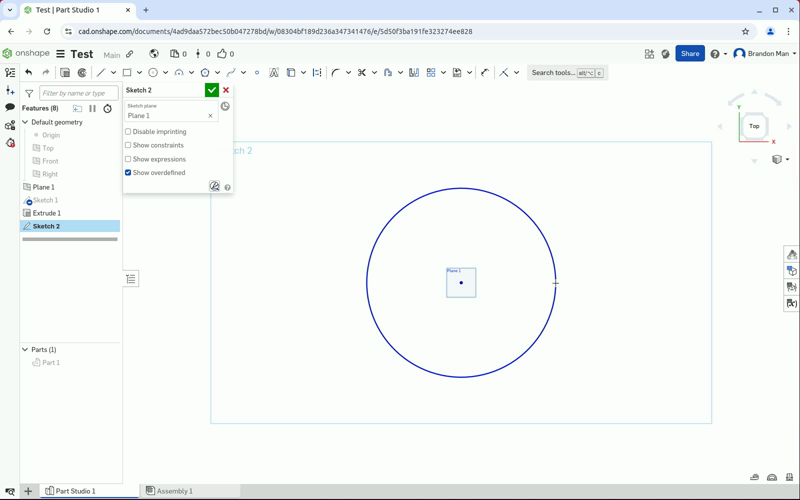
key_down(shift)
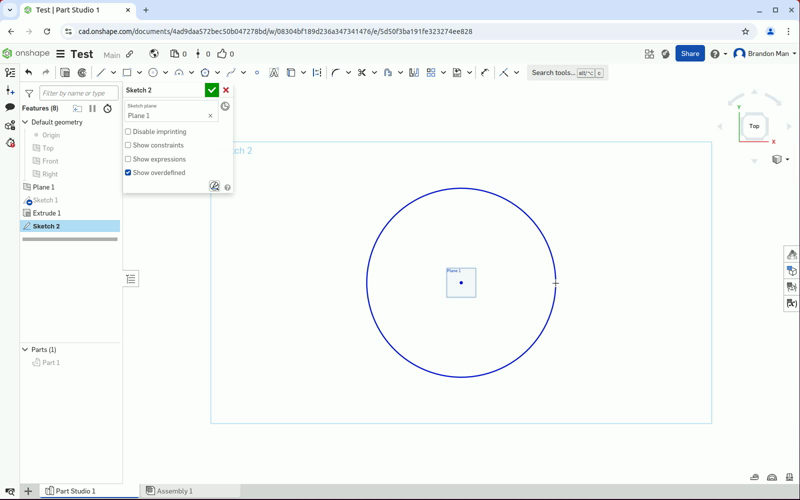
mouse_move(461, 282)
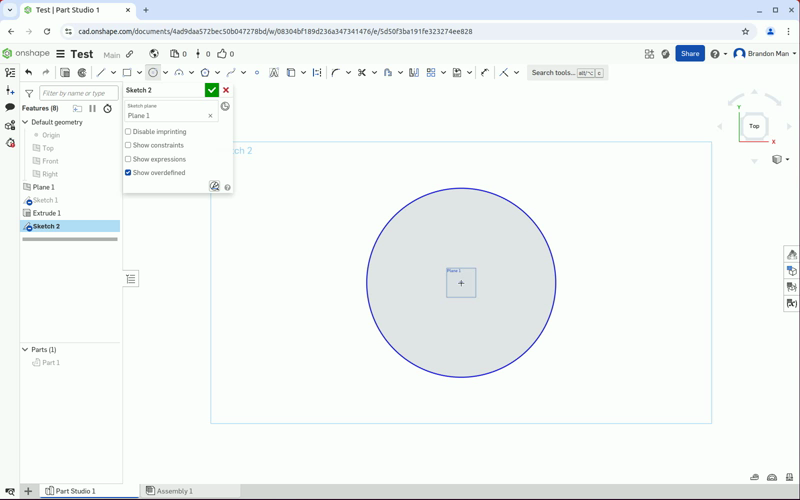
click(461, 282)
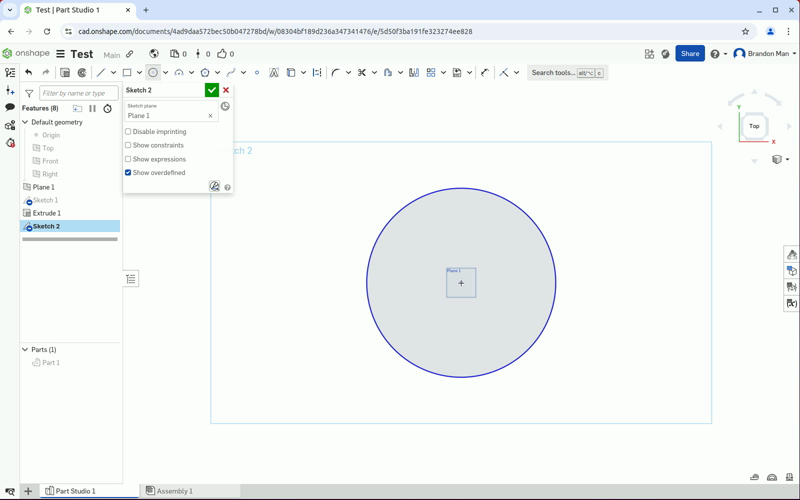
key_up(shift)
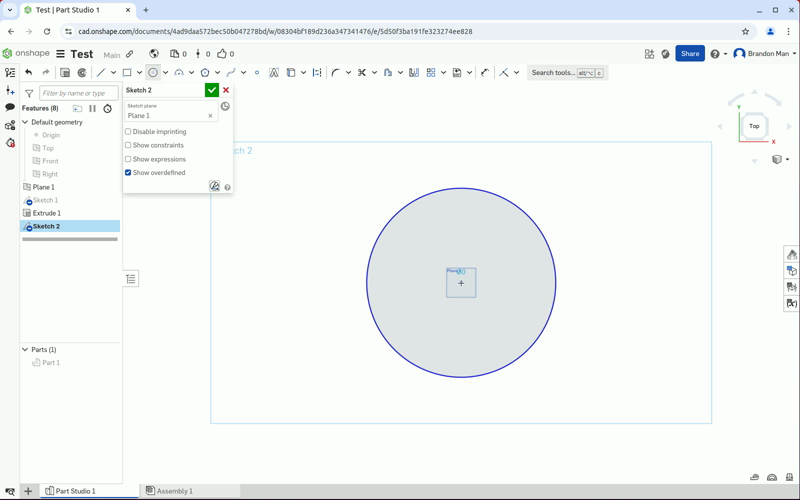
mouse_move(481, 282)
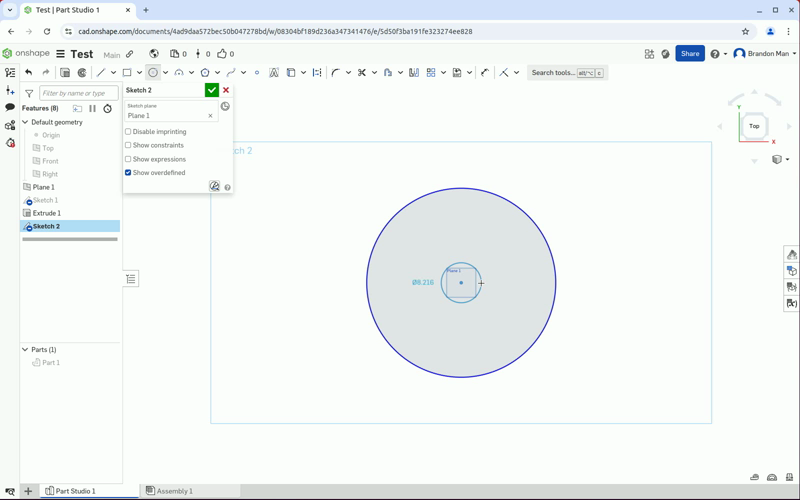
click(481, 282)
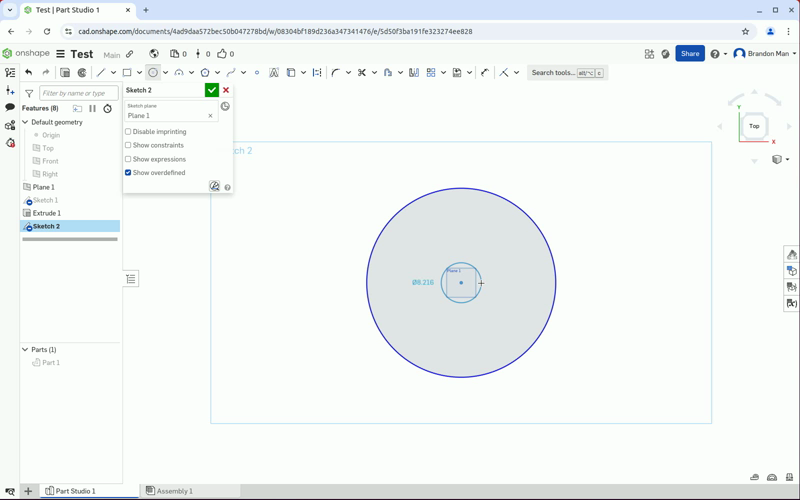
key(esc)
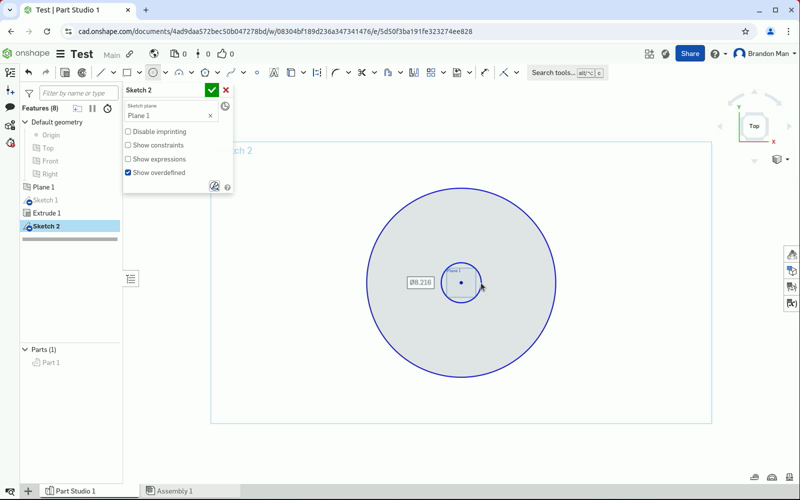
mouse_move(426, 232)
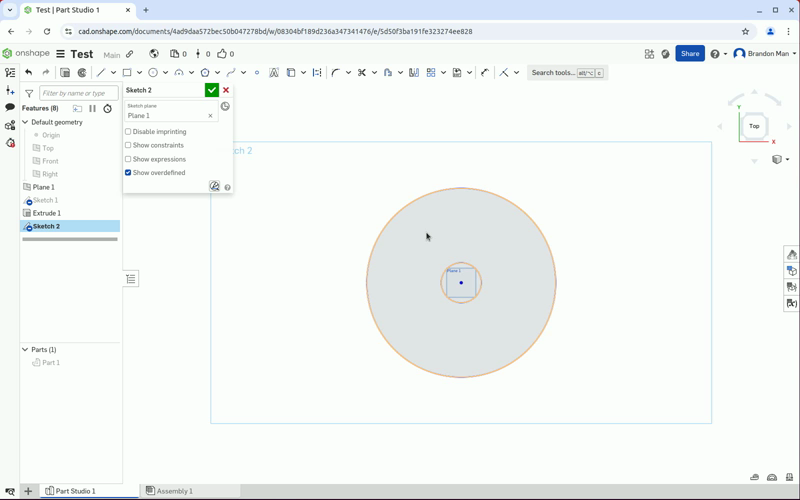
click(426, 232)
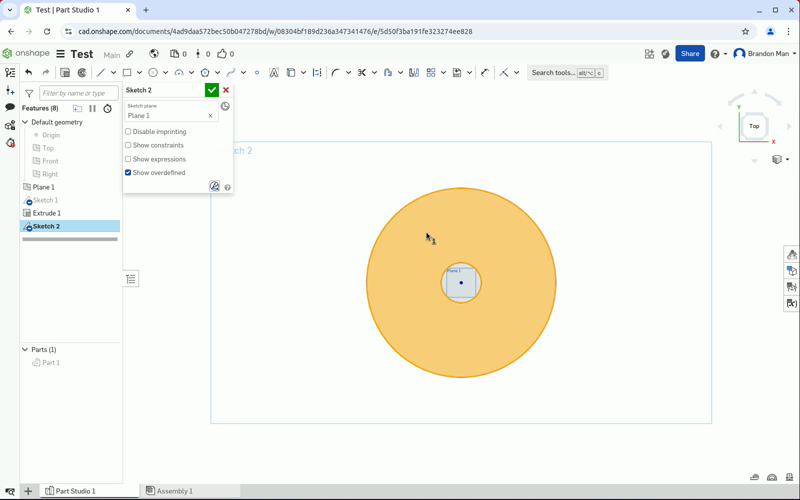
mouse_move(73, 352)
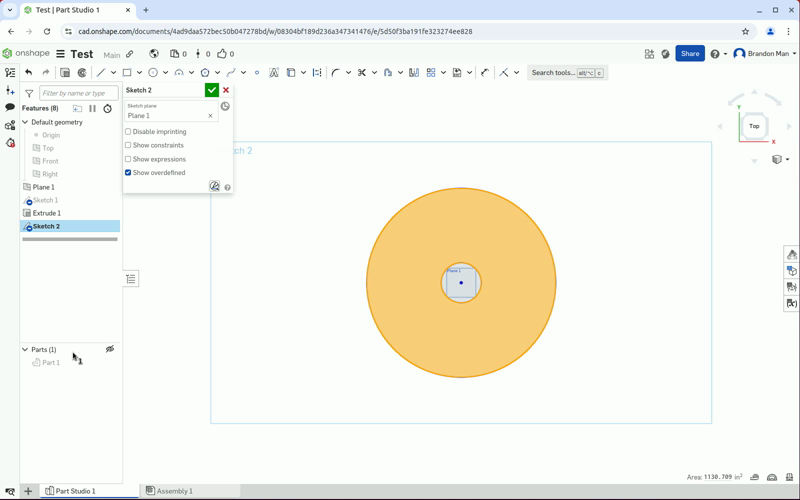
key(shift+y)
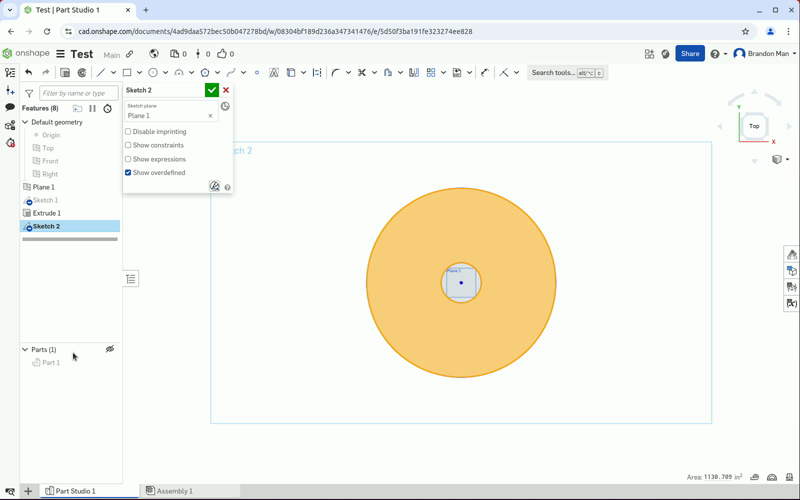
key(shift+e)
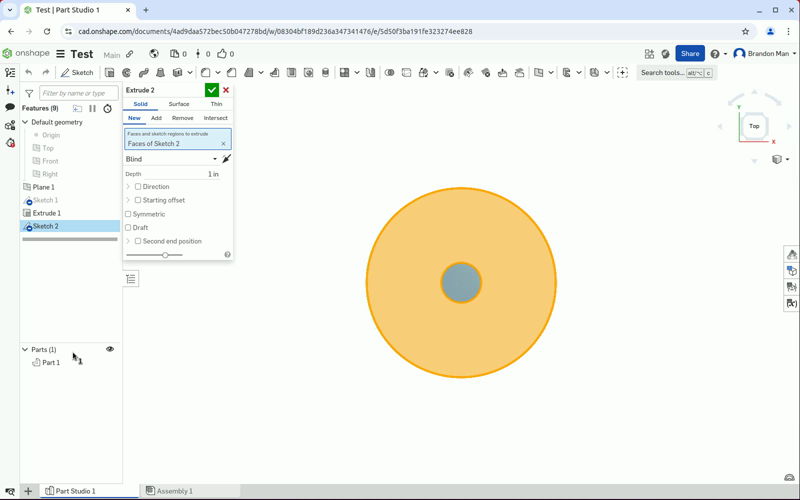
mouse_move(143, 106)
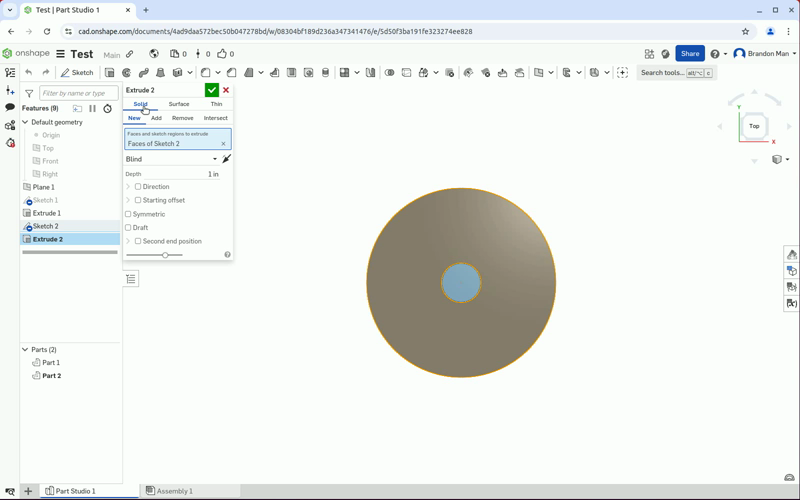
click(143, 106)
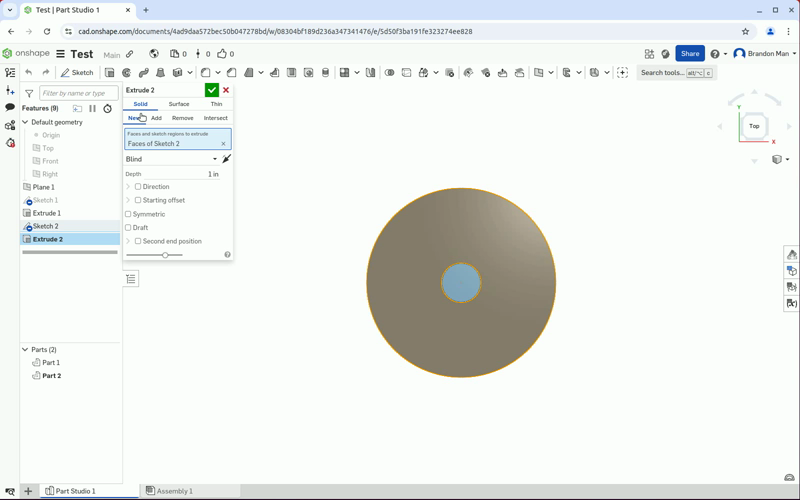
mouse_move(137, 120)
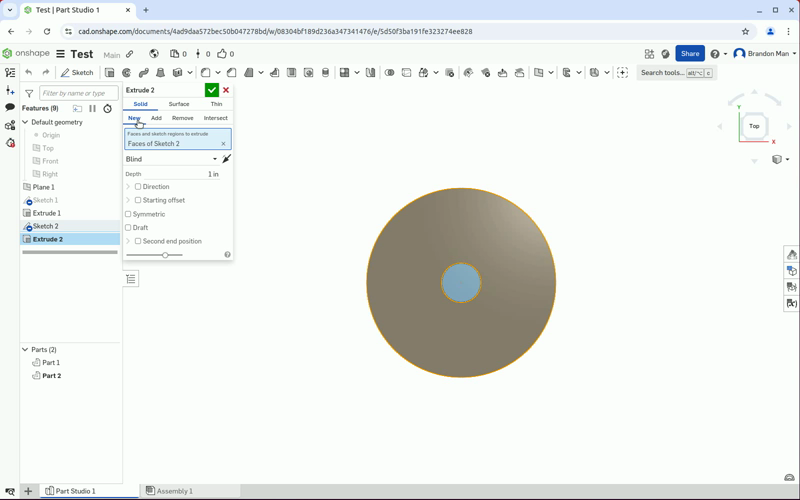
click(137, 120)
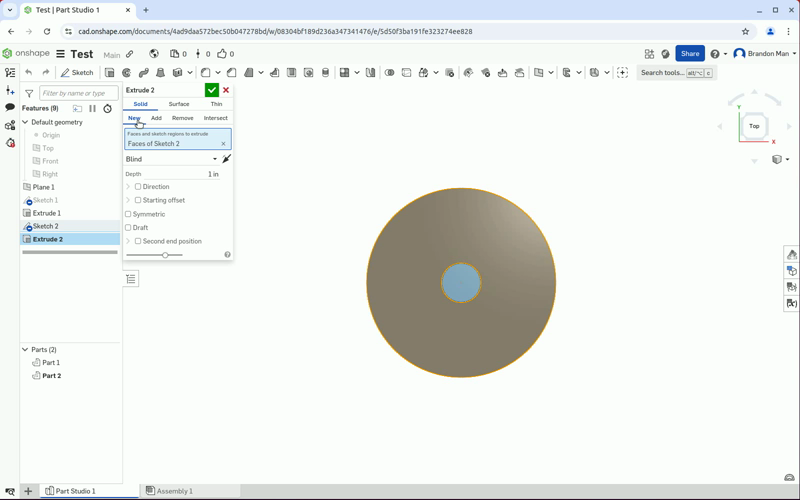
key(tab, 4)
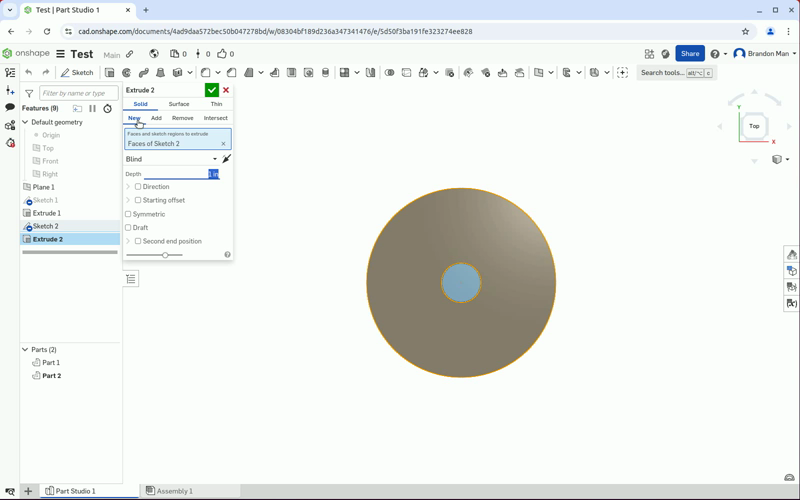
text(9.628)
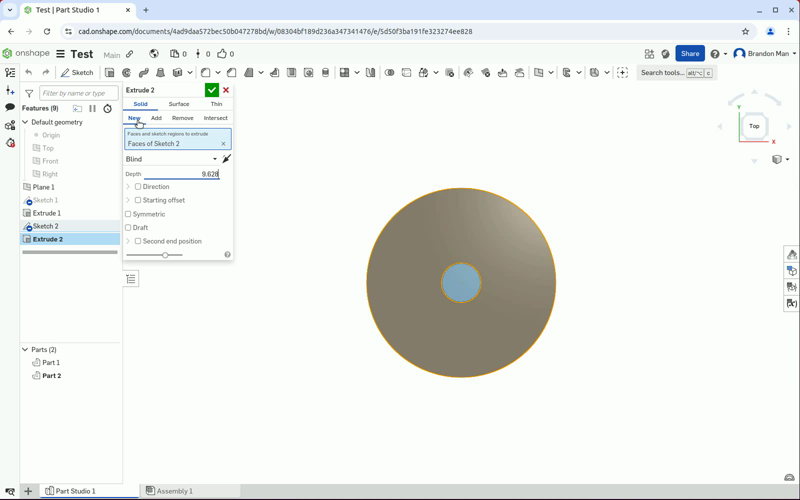
key(enter)
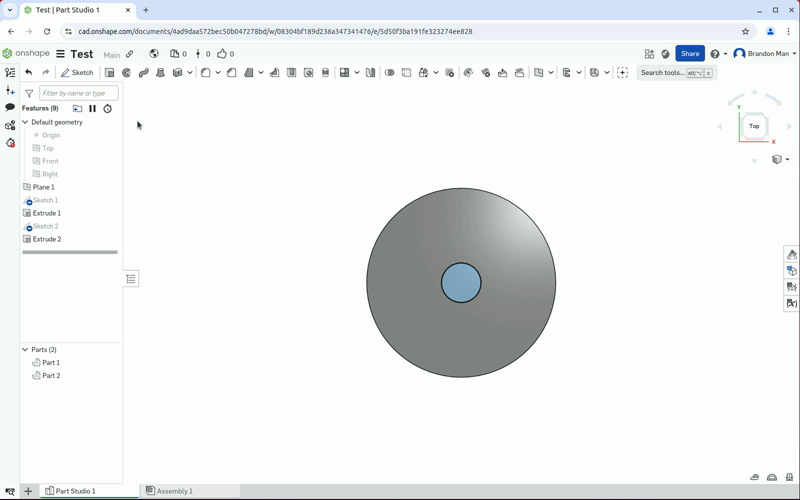
key(shift+h)
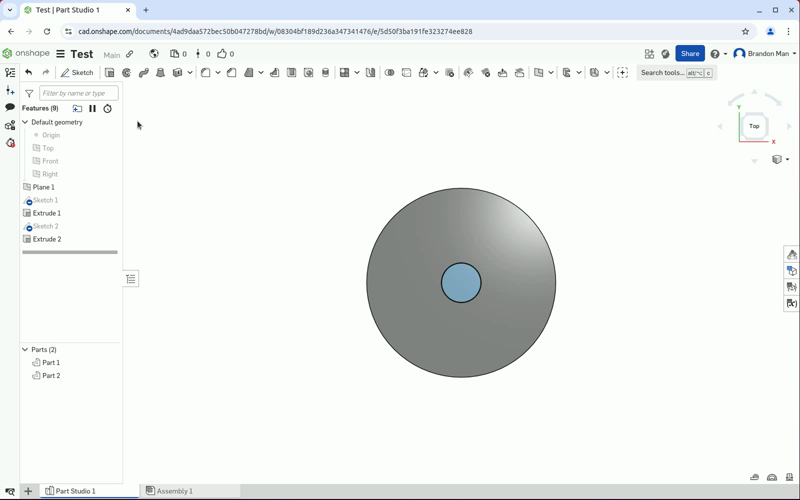
key(shift+h)
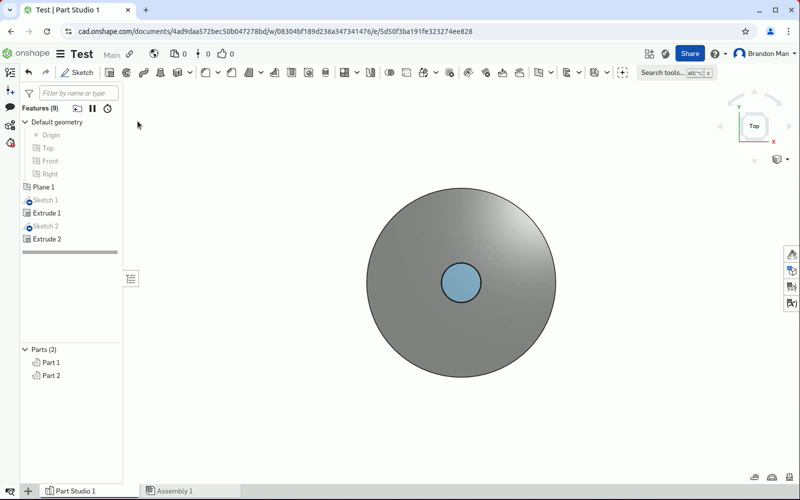
mouse_move(73, 189)
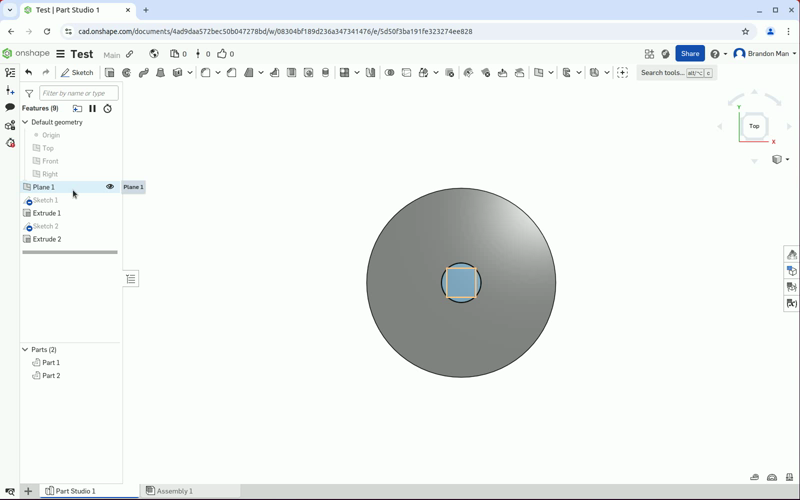
click(73, 189)
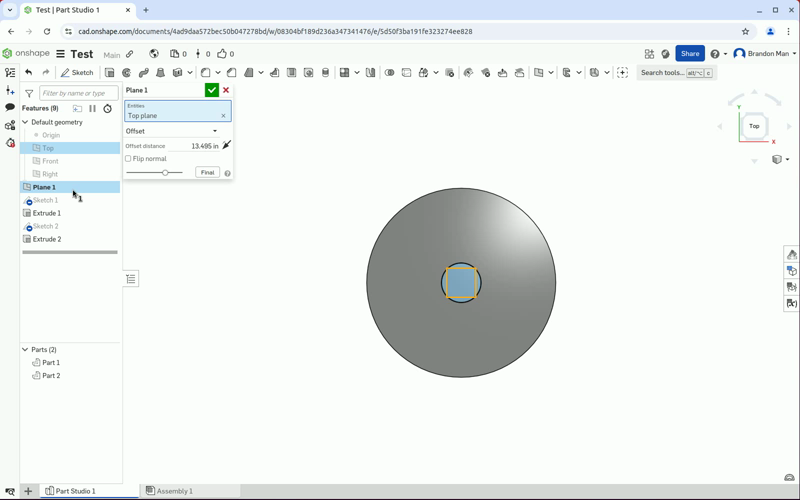
mouse_move(229, 92)
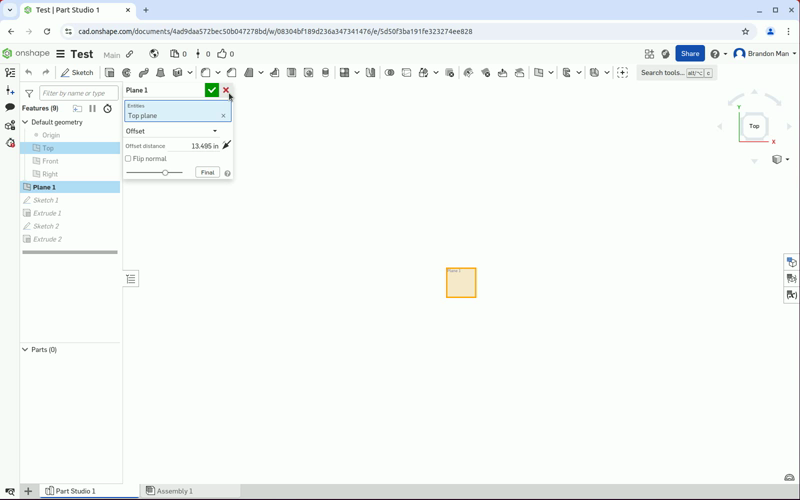
click(229, 92)
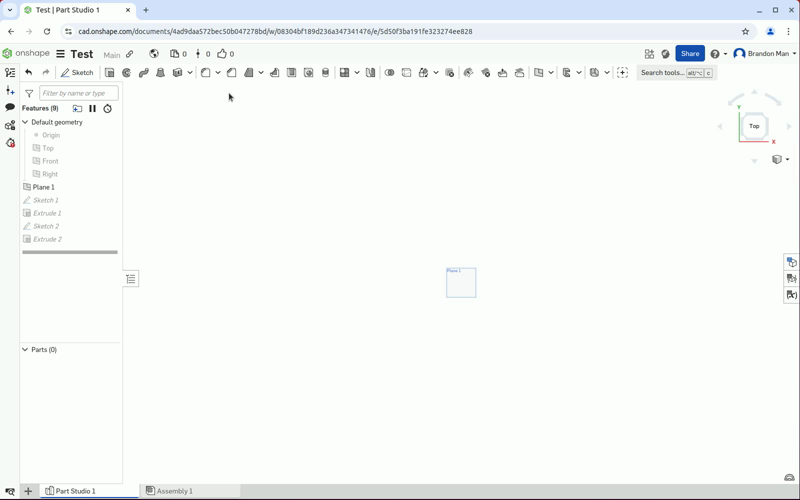
mouse_move(541, 75)
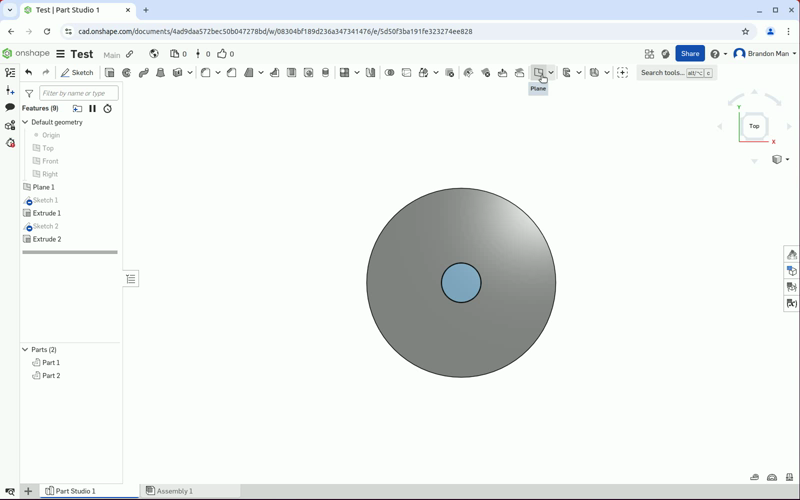
click(541, 75)
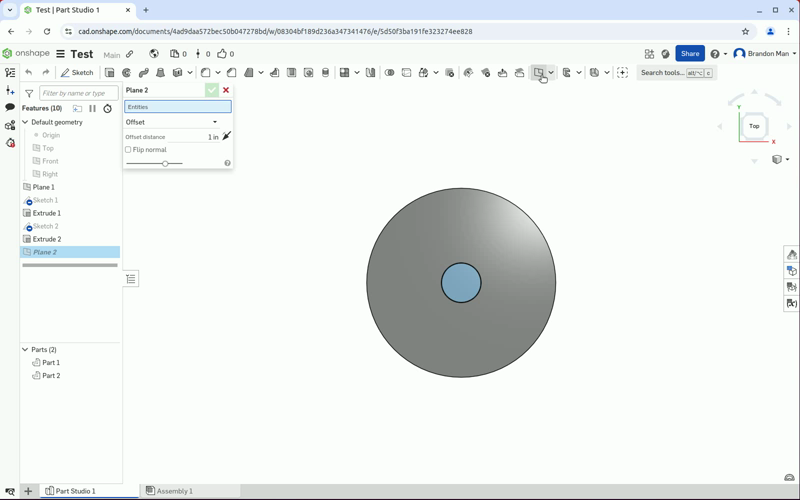
mouse_move(73, 150)
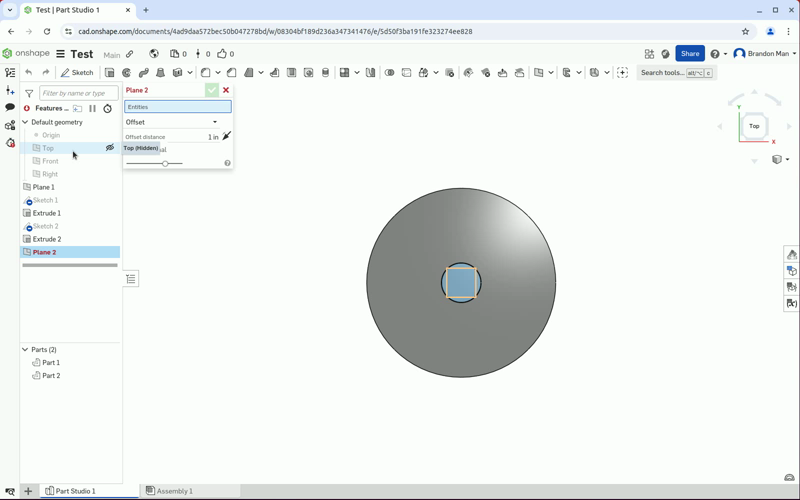
click(73, 150)
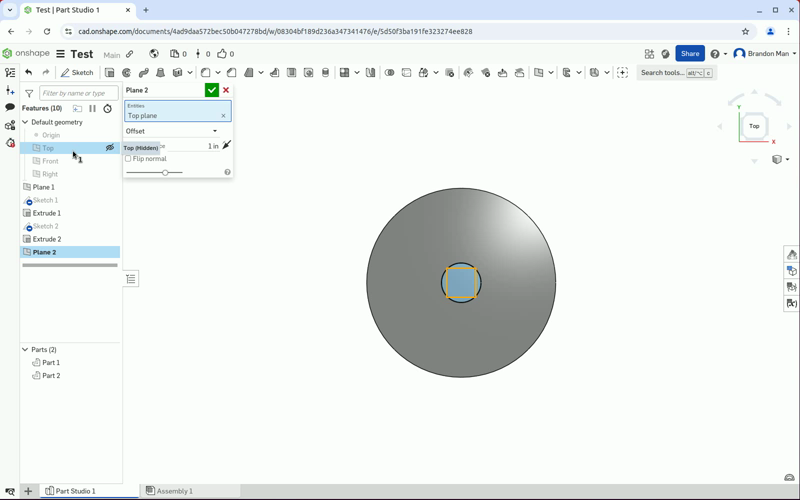
key(tab, 2)
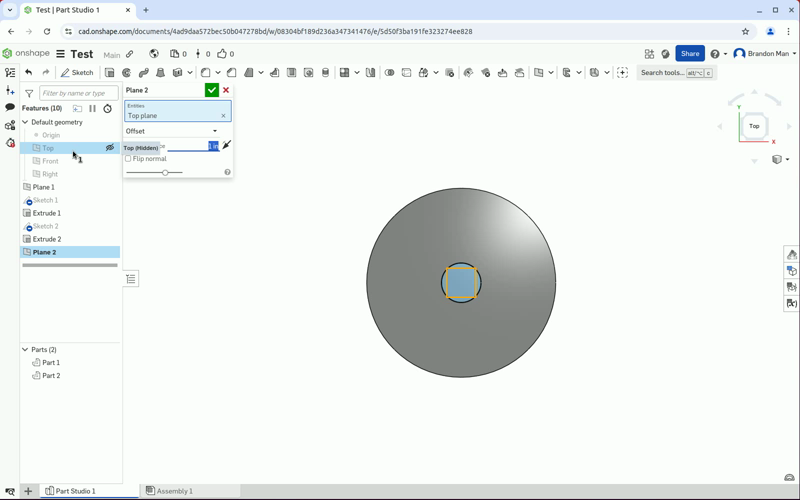
text(23.108)
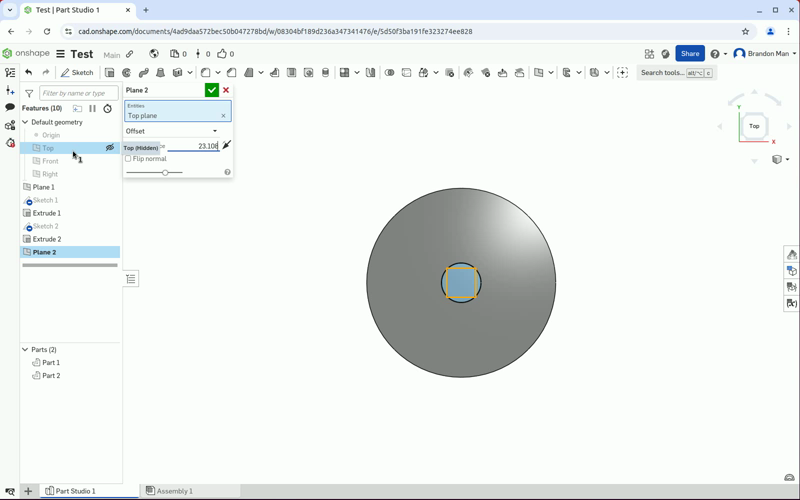
key(enter, 2)
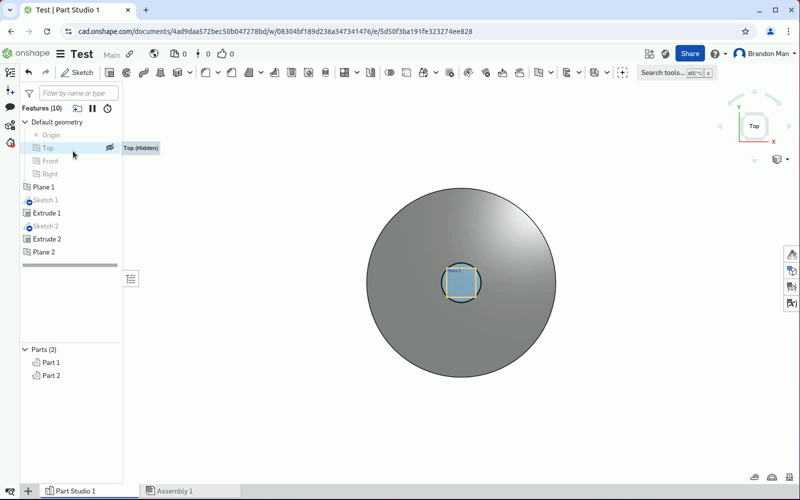
key(shift+s)
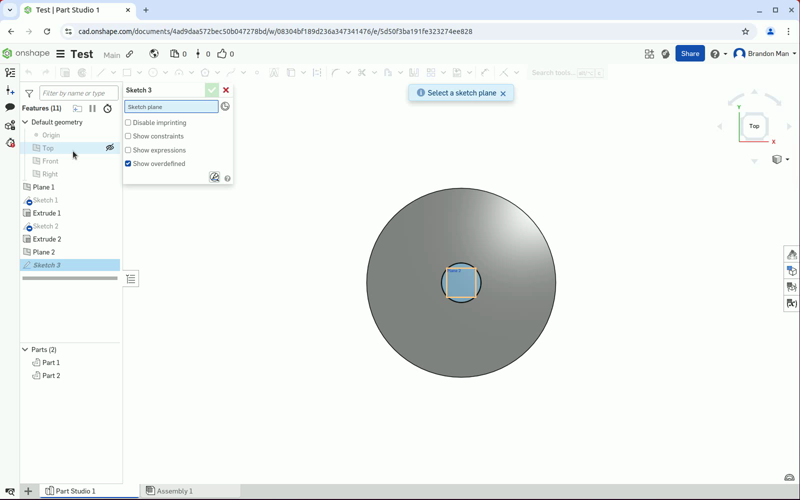
mouse_move(73, 254)
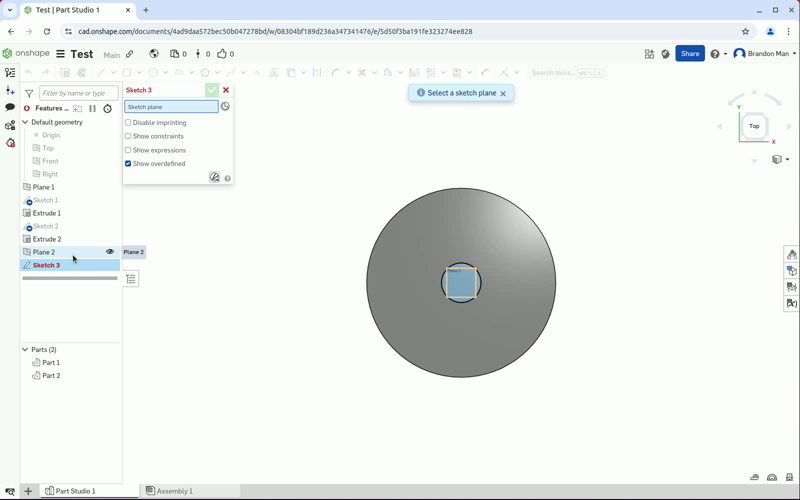
click(73, 254)
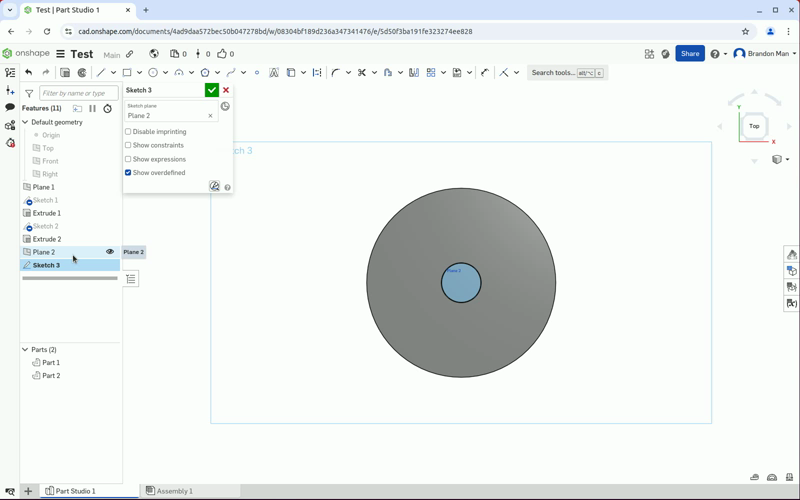
mouse_move(73, 352)
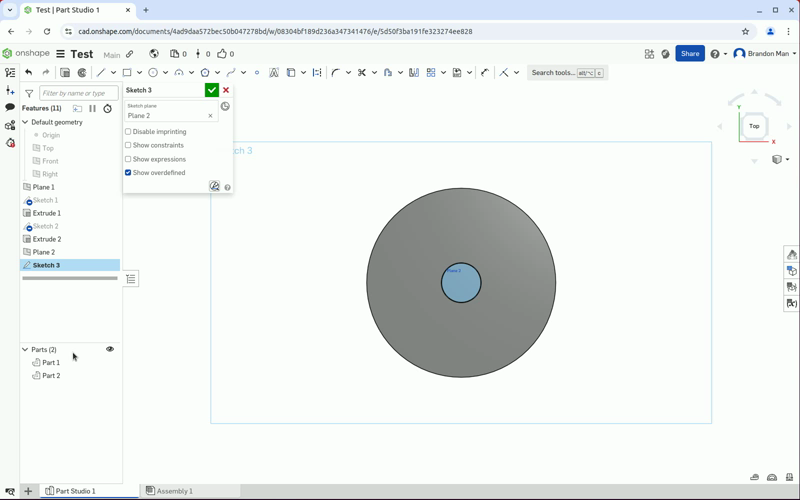
key(y)
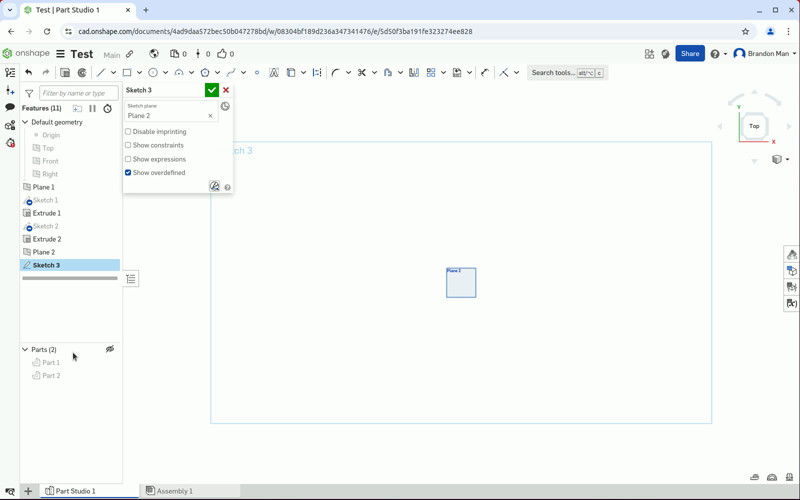
key(c)
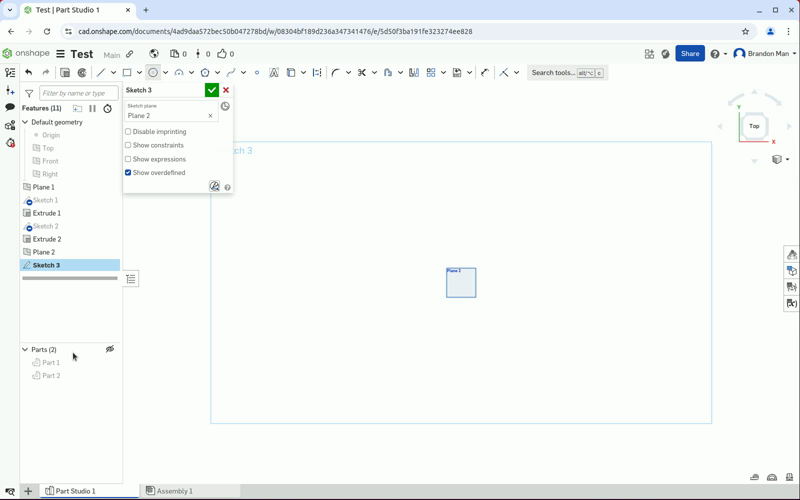
key_down(shift)
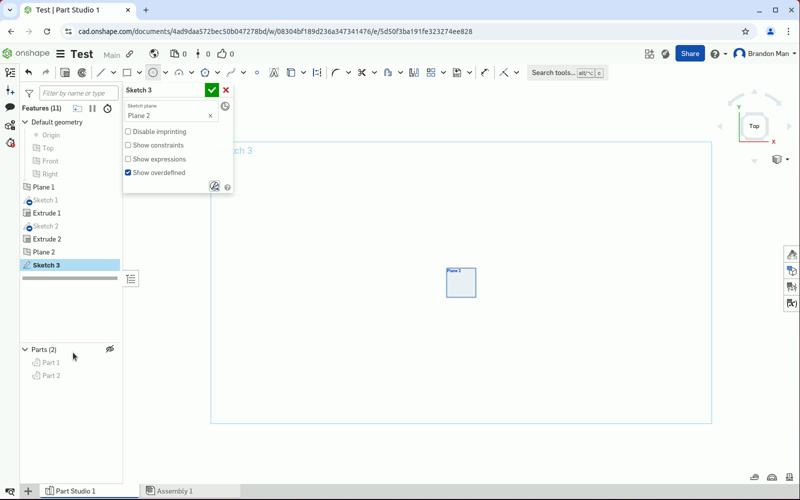
mouse_move(461, 252)
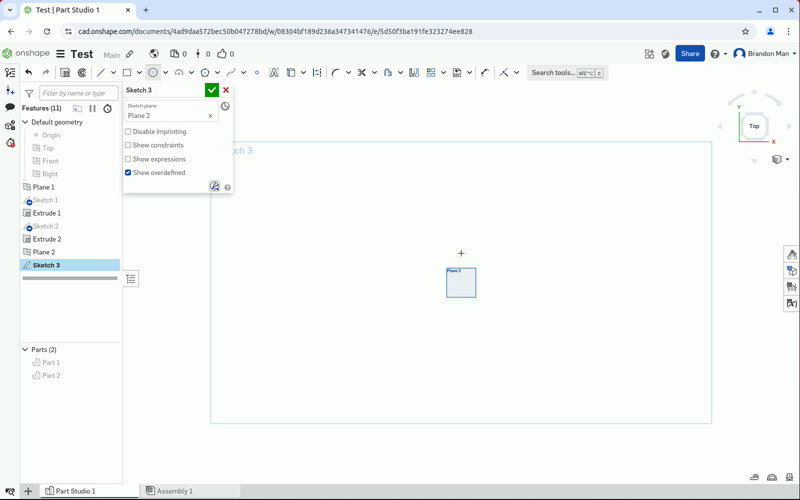
click(461, 252)
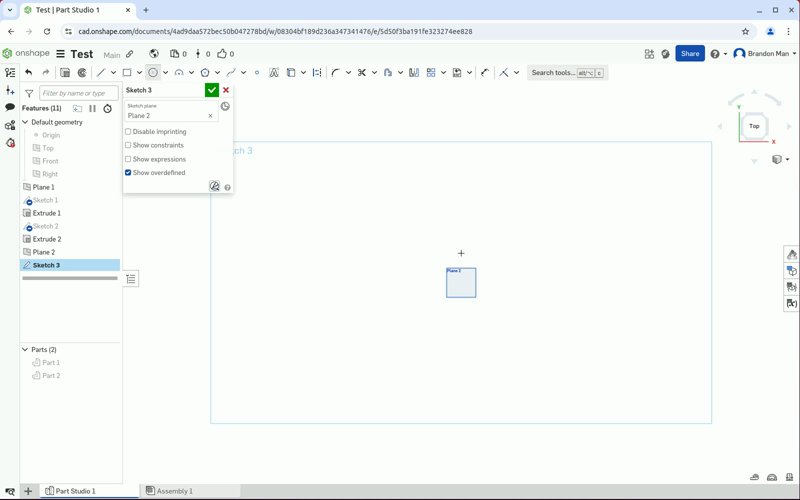
key_up(shift)
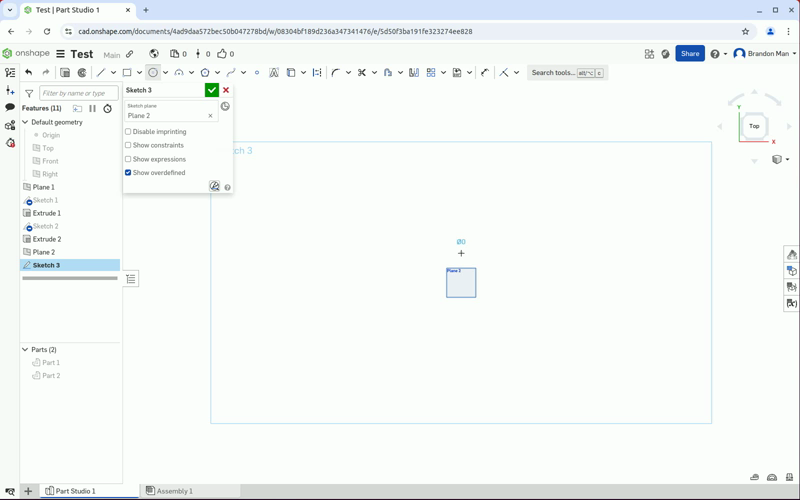
mouse_move(467, 252)
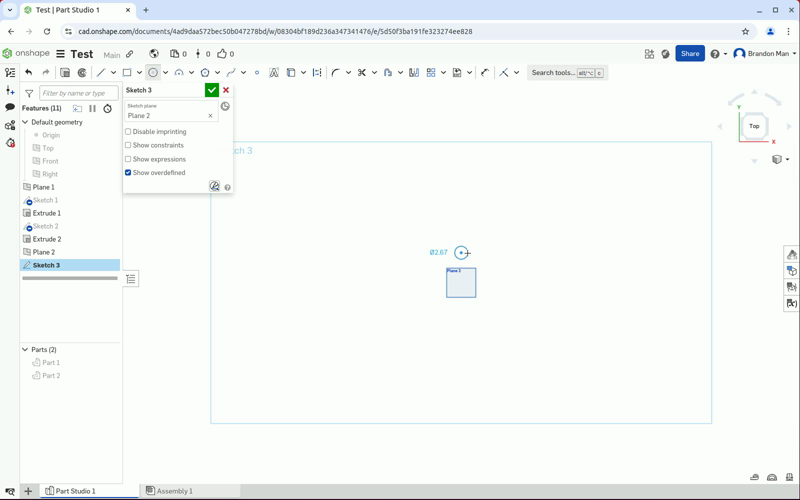
click(467, 252)
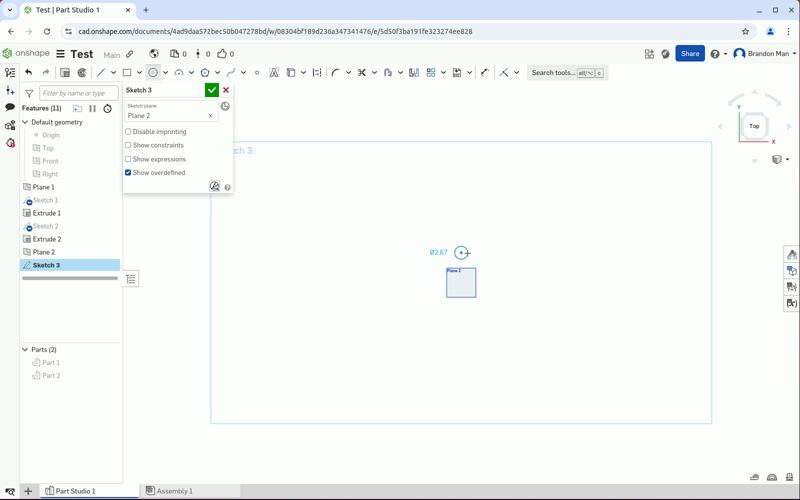
key(esc)
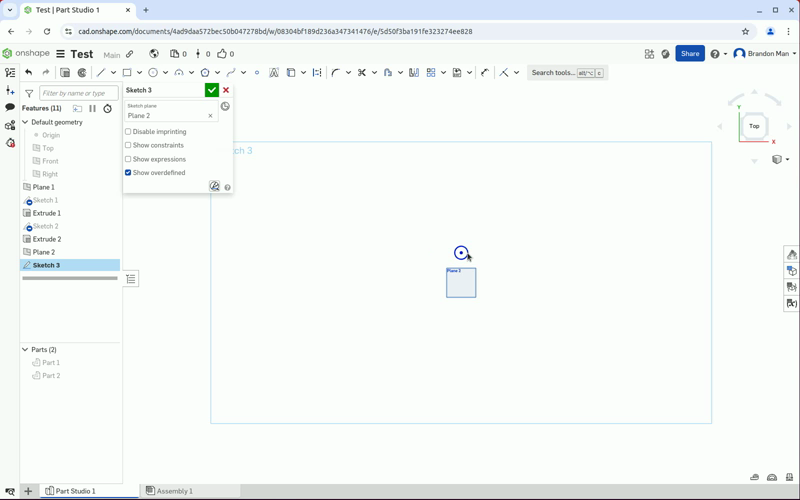
mouse_move(464, 253)
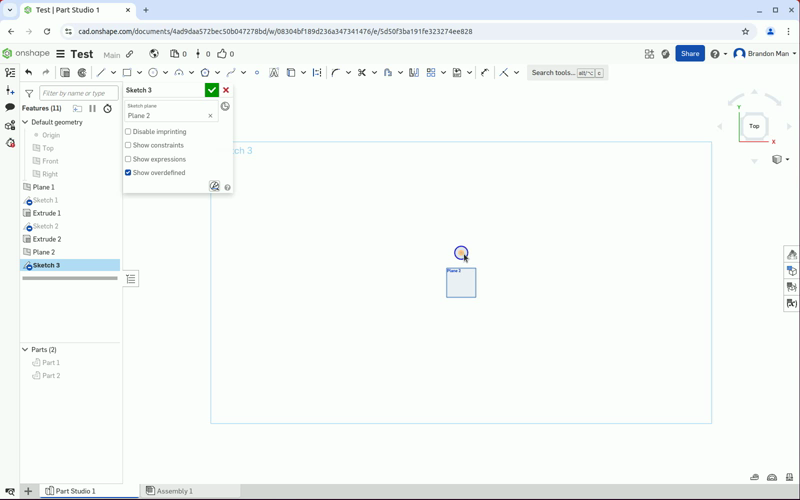
scroll(6)
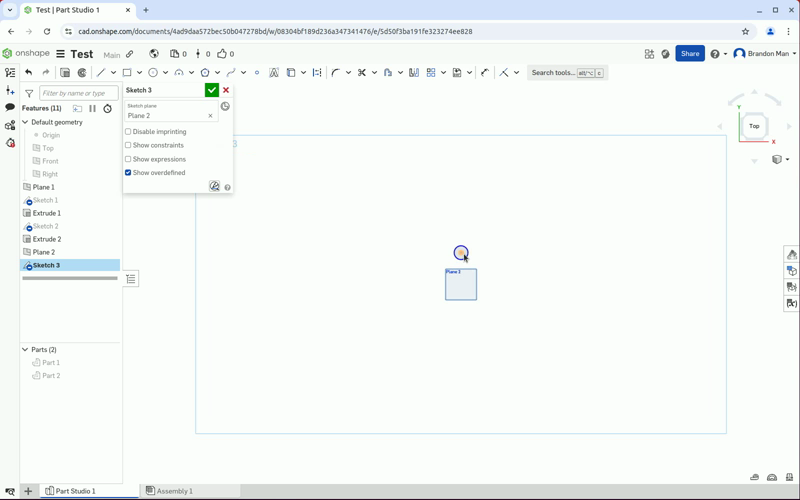
scroll(6)
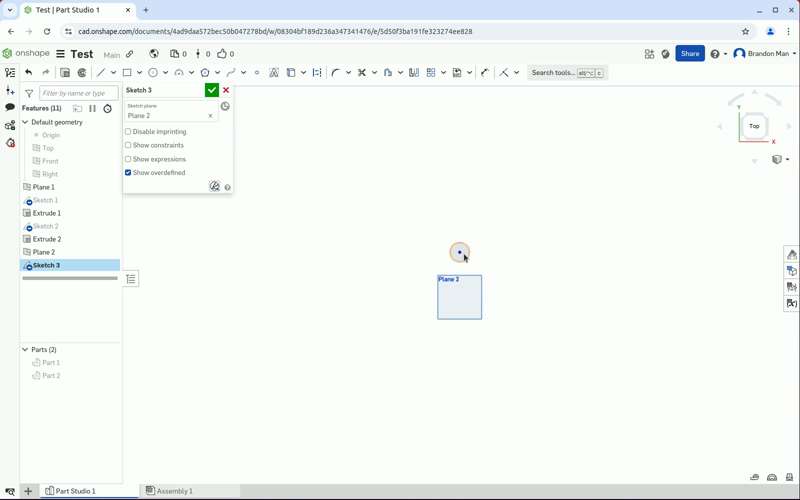
scroll(6)
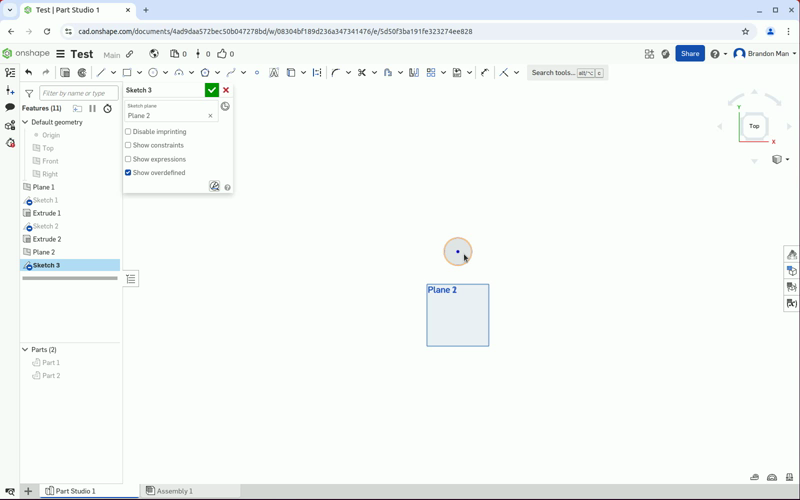
scroll(6)
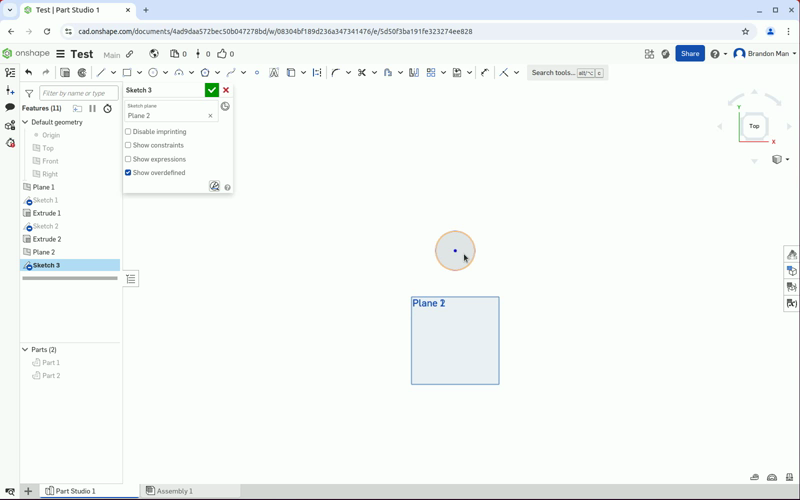
scroll(6)
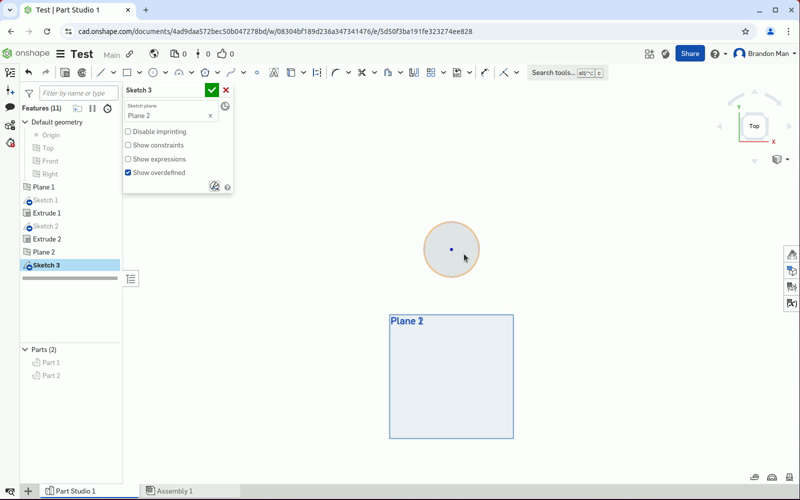
scroll(6)
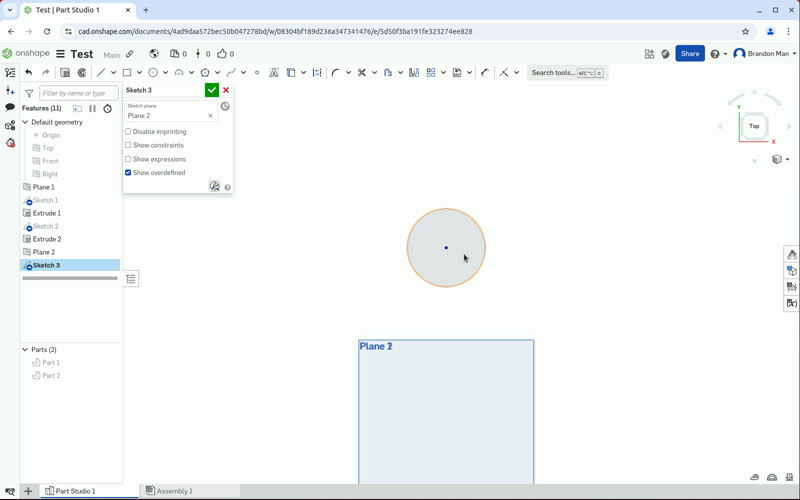
scroll(6)
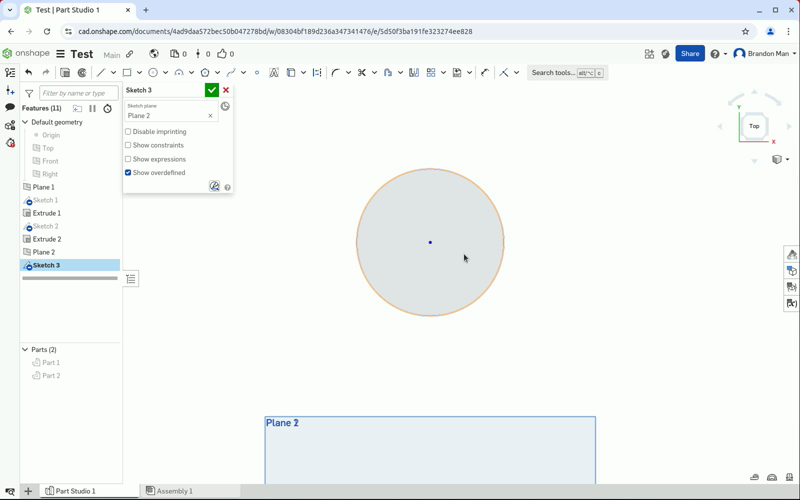
click(464, 253)
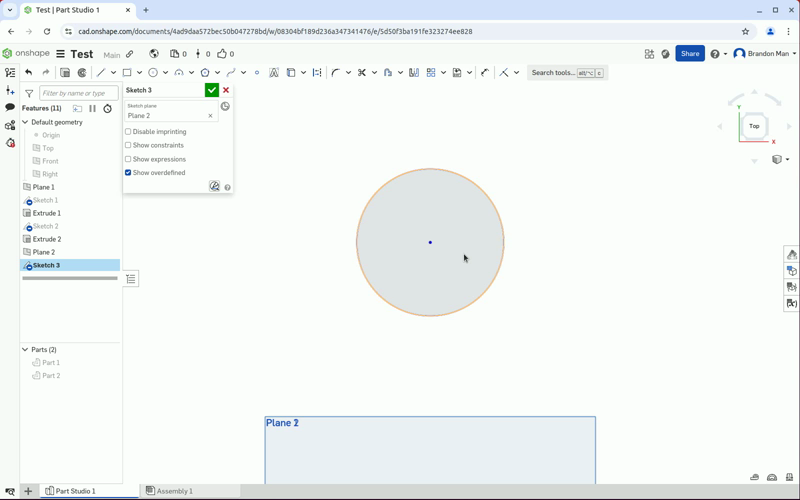
scroll(-6)
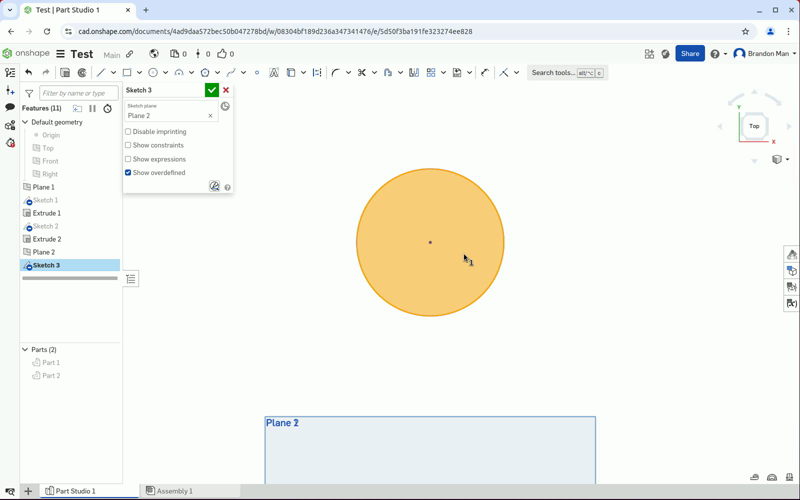
scroll(-6)
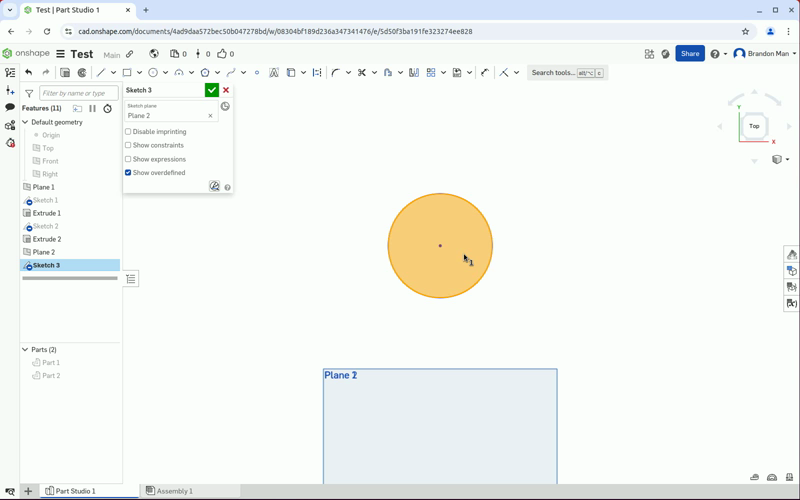
scroll(-6)
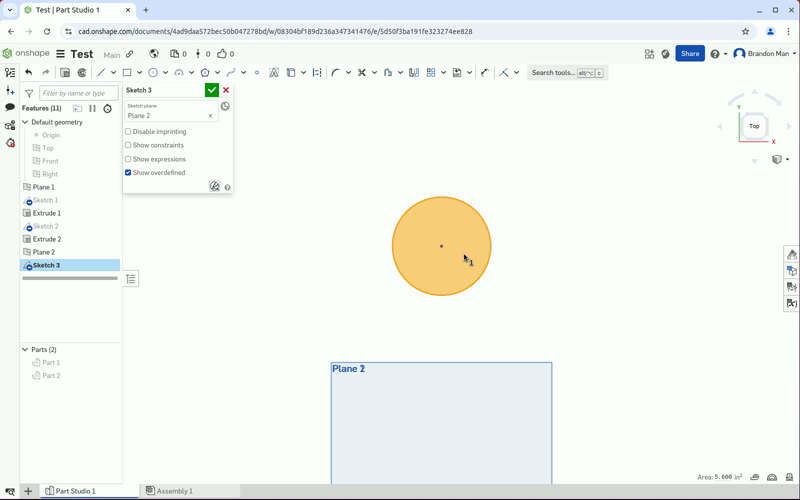
scroll(-6)
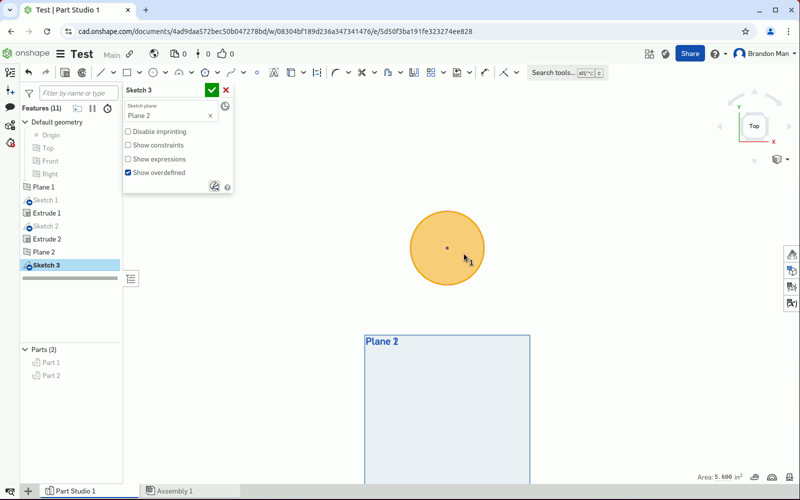
scroll(-6)
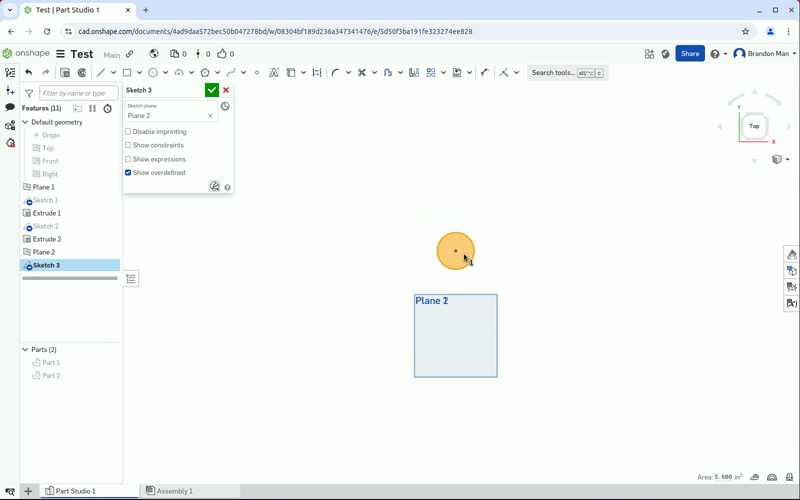
scroll(-6)
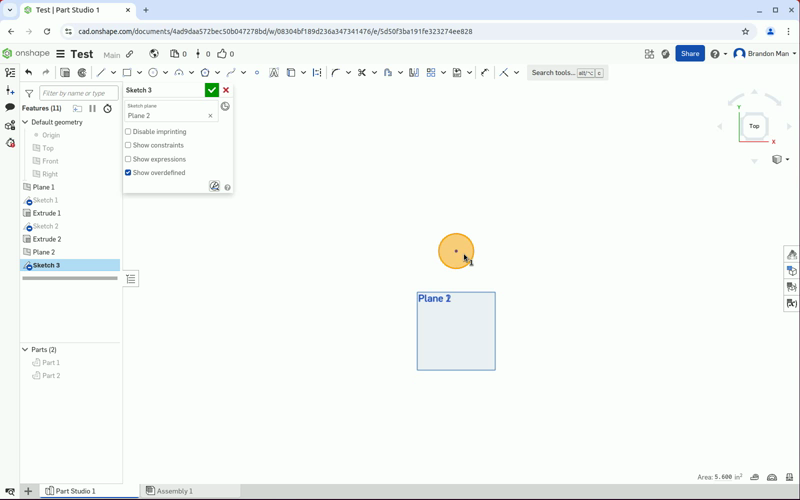
scroll(-6)
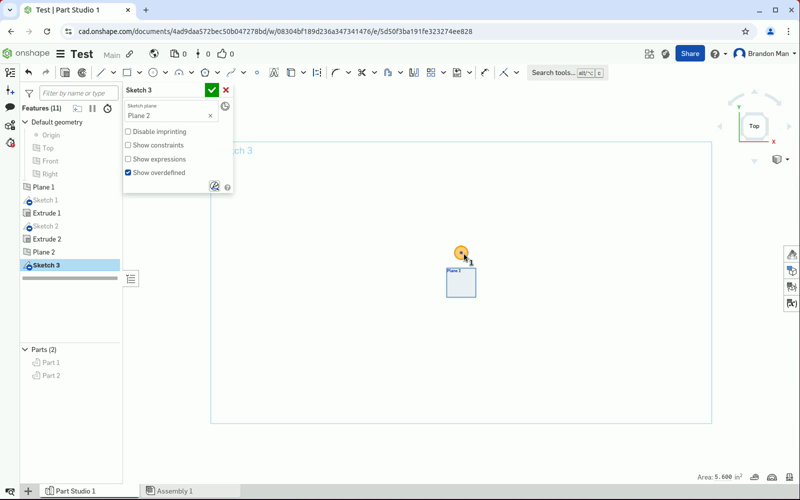
mouse_move(73, 352)
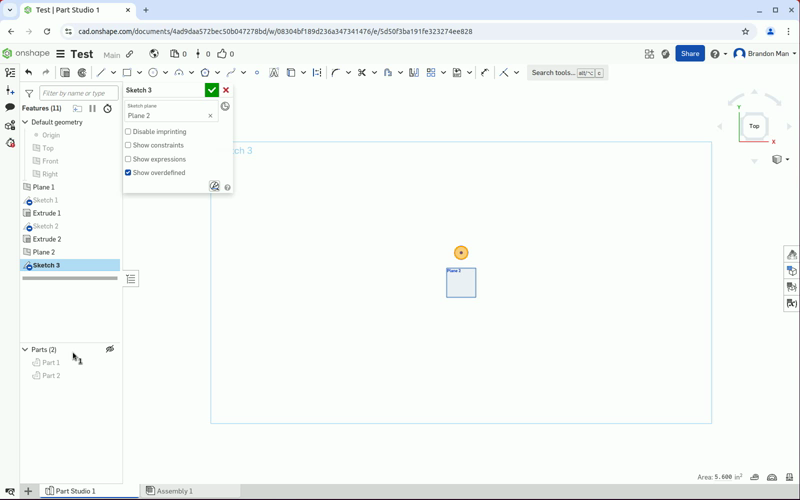
key(shift+y)
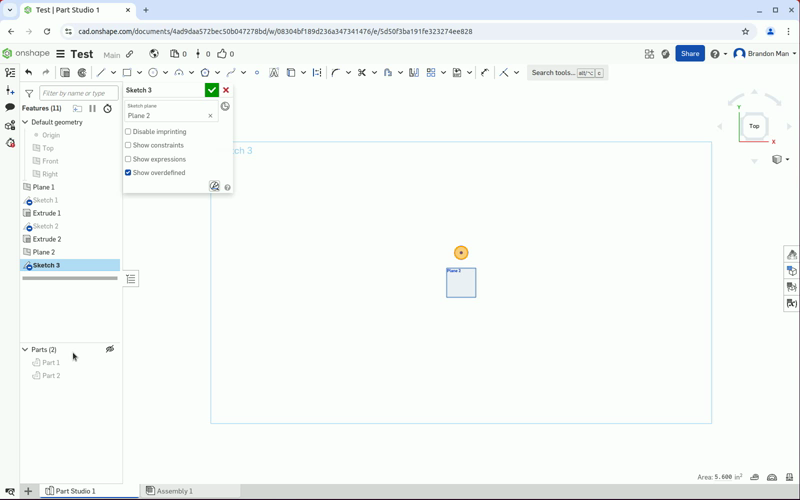
key(shift+e)
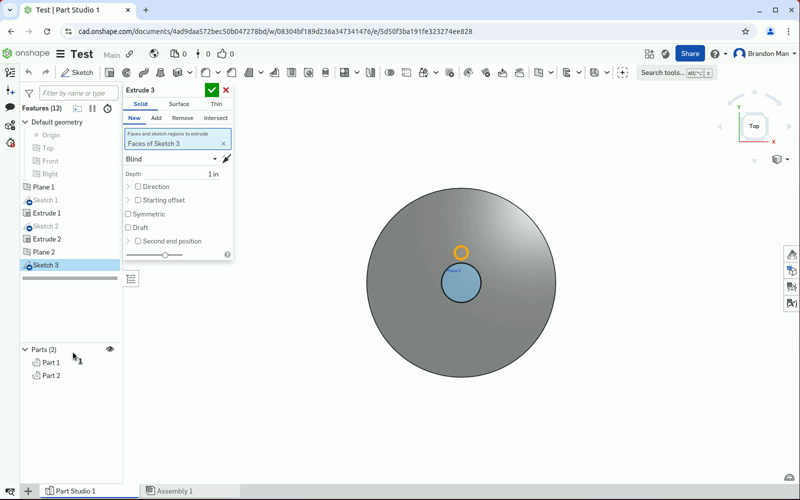
mouse_move(143, 106)
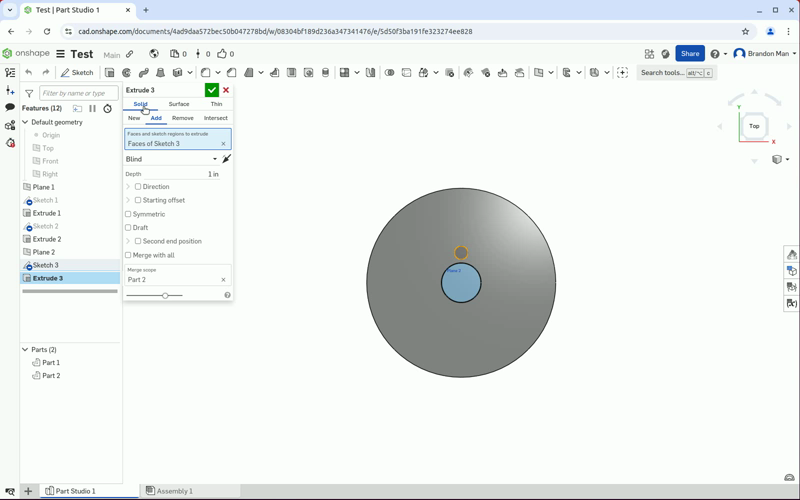
click(143, 106)
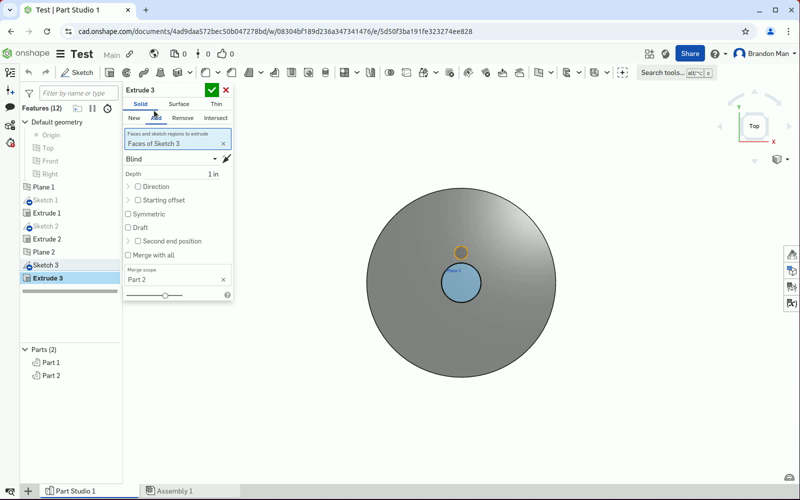
mouse_move(186, 120)
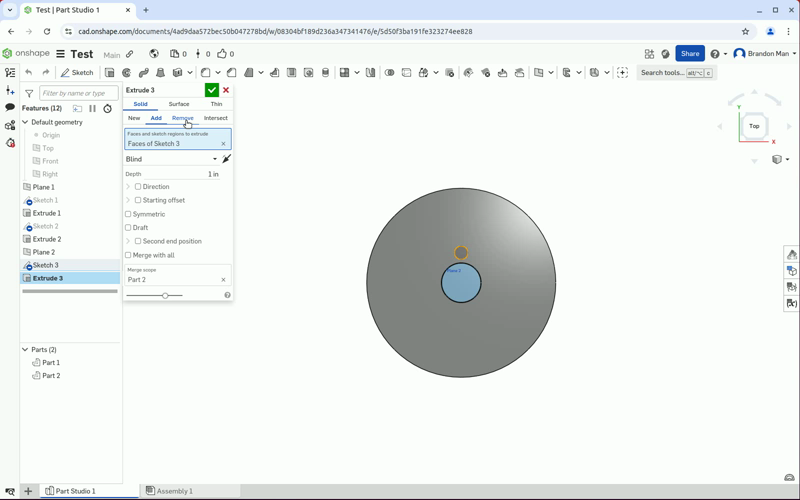
click(186, 120)
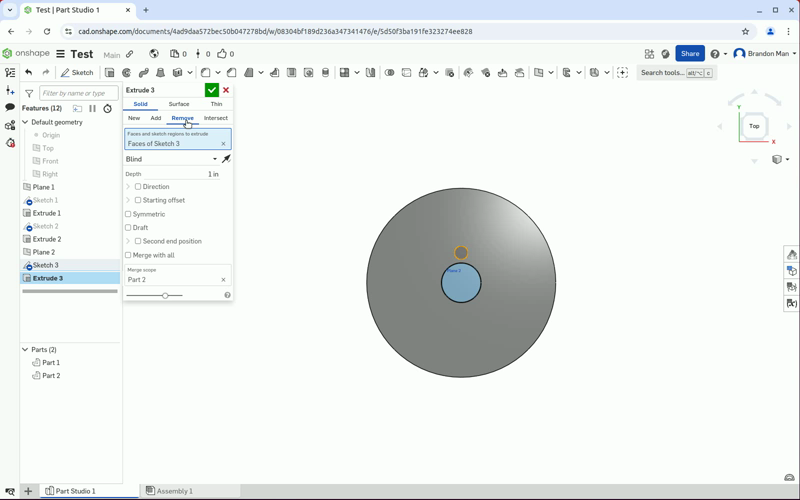
key(tab, 4)
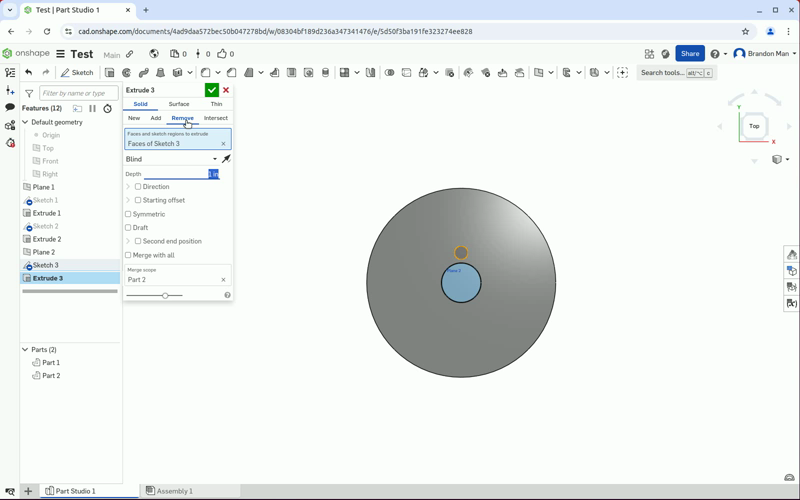
text(9.628)
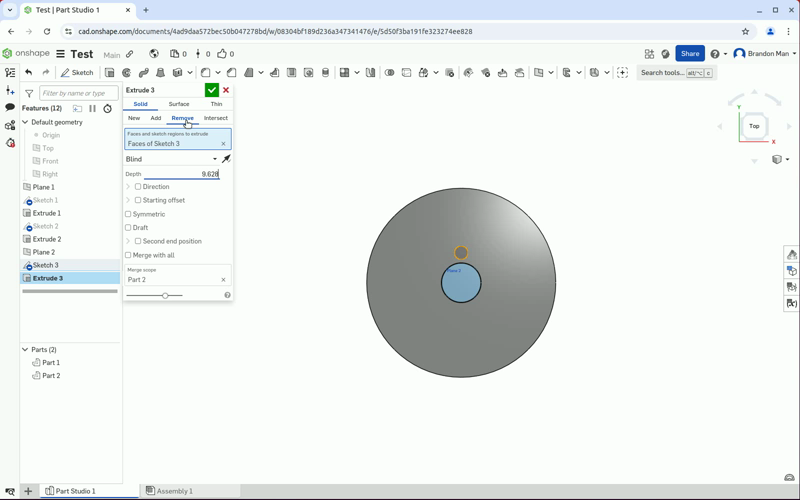
key(tab, 6)
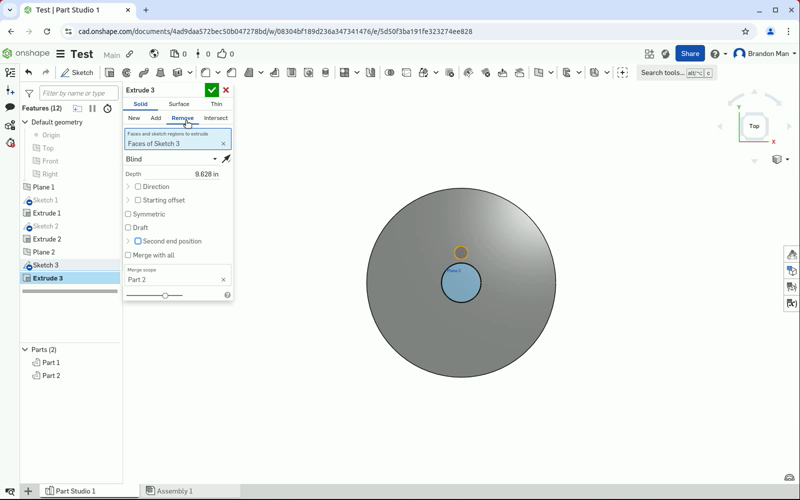
key(space)
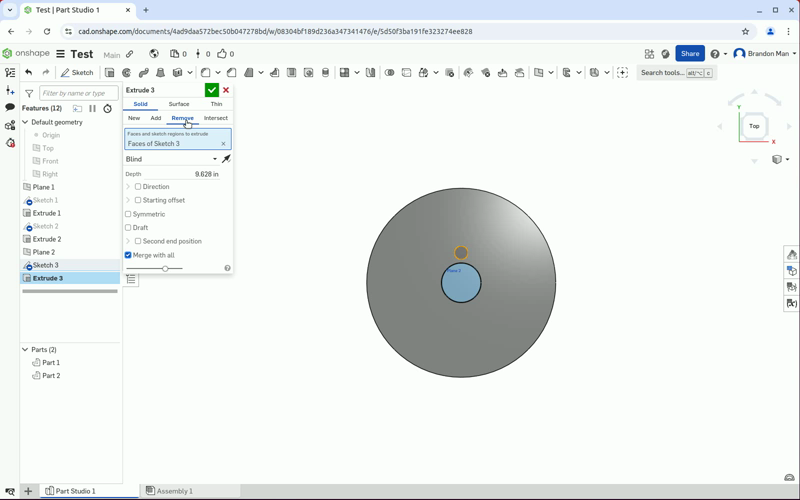
key(enter)
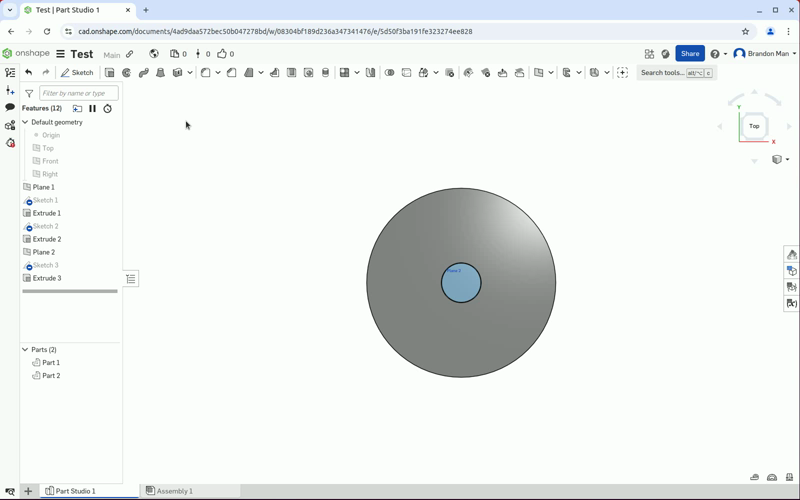
key(shift+h)
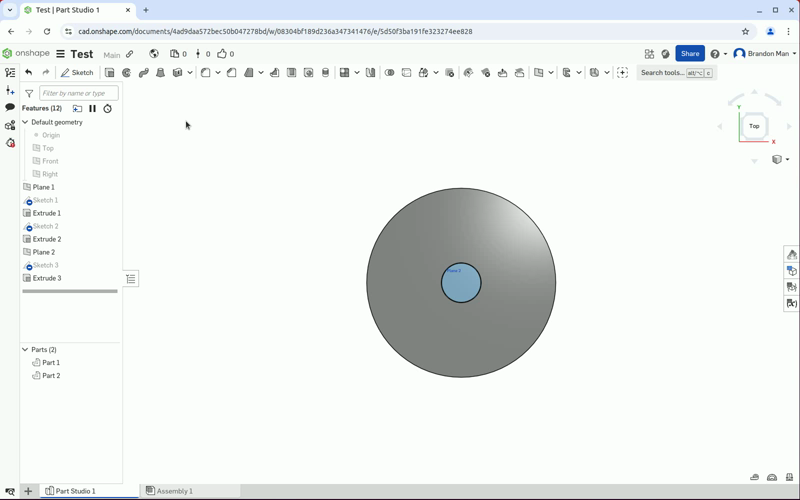
key(shift+h)
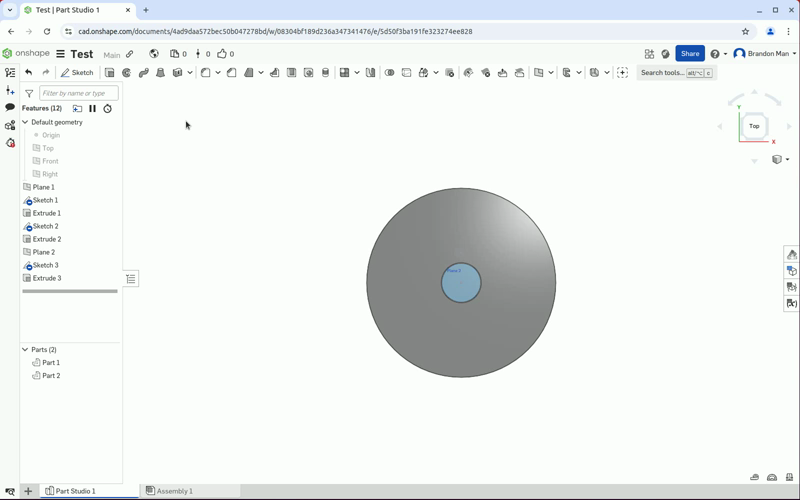
key(shift+7)
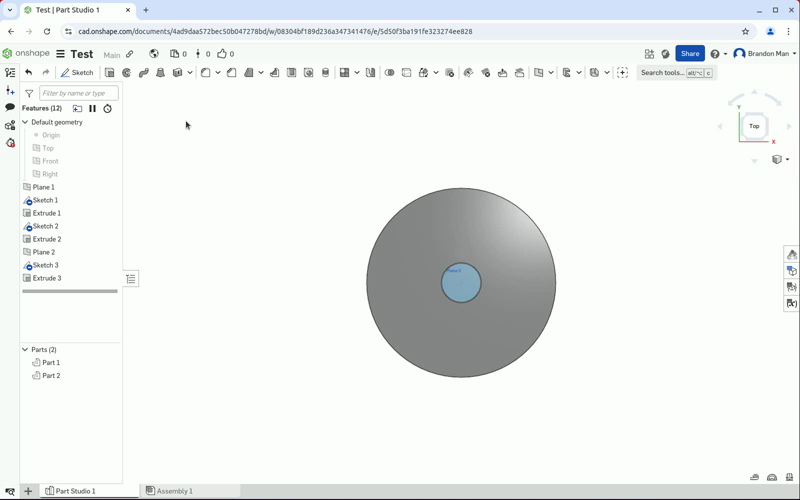
key(up, 3)
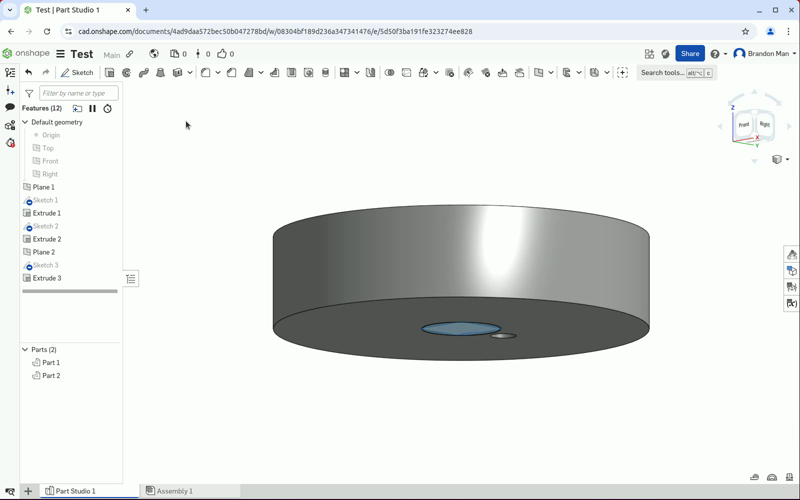
key(left, 3)
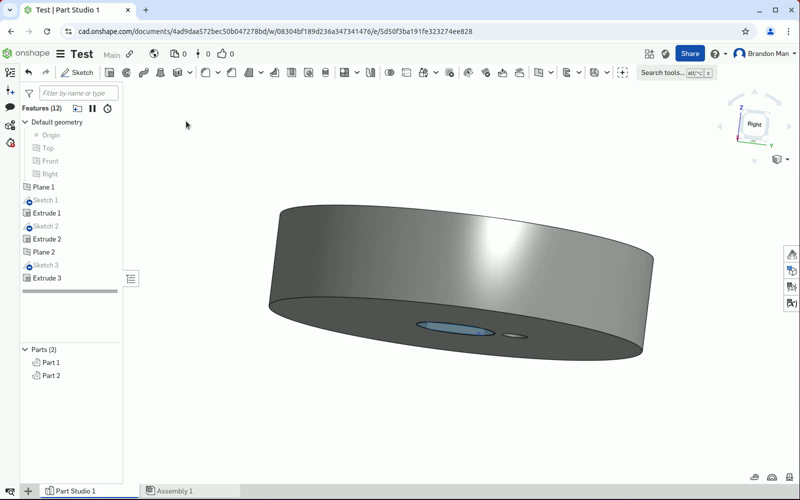
key(right, 3)
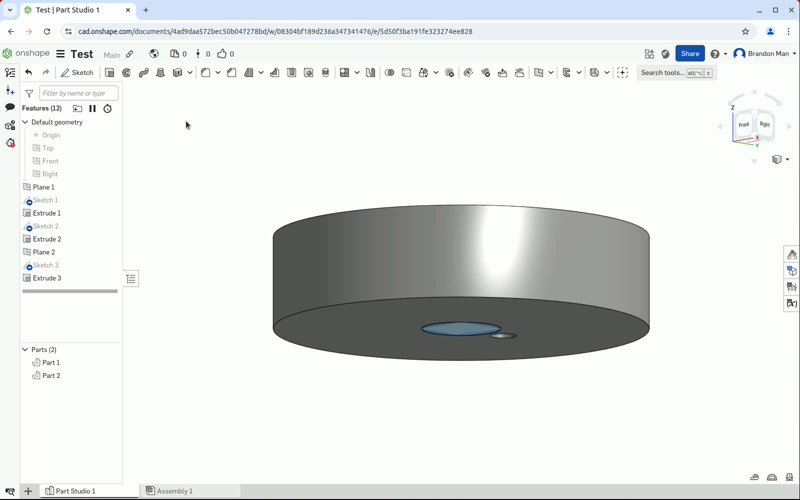
key(down, 3)
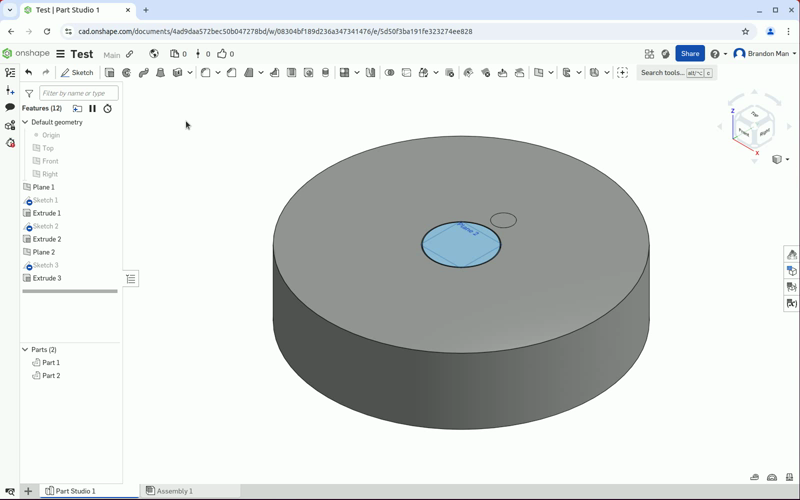
mouse_move(73, 189)
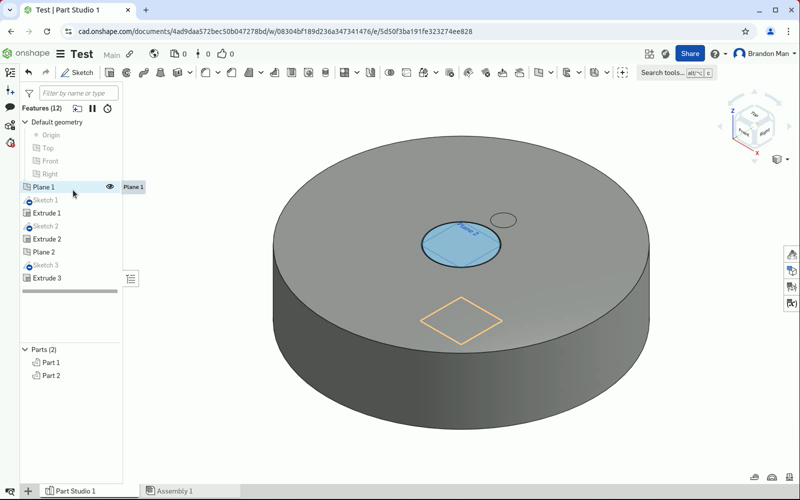
click(73, 189)